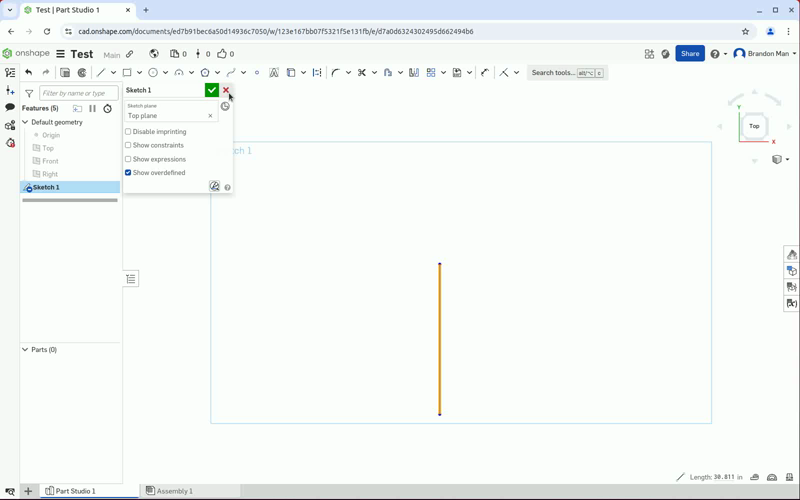
key(shift+h)
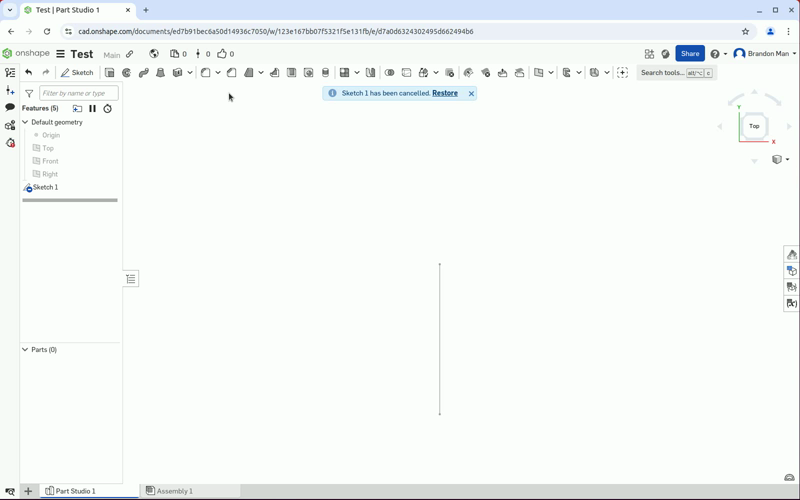
mouse_move(73, 352)
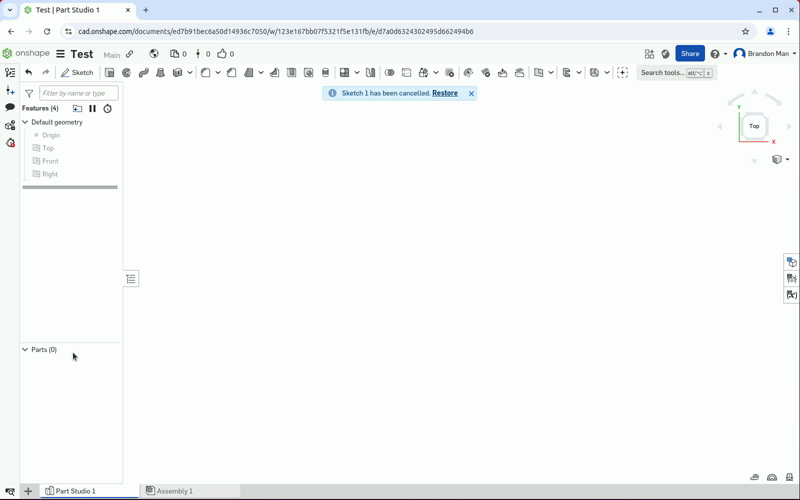
key(y)
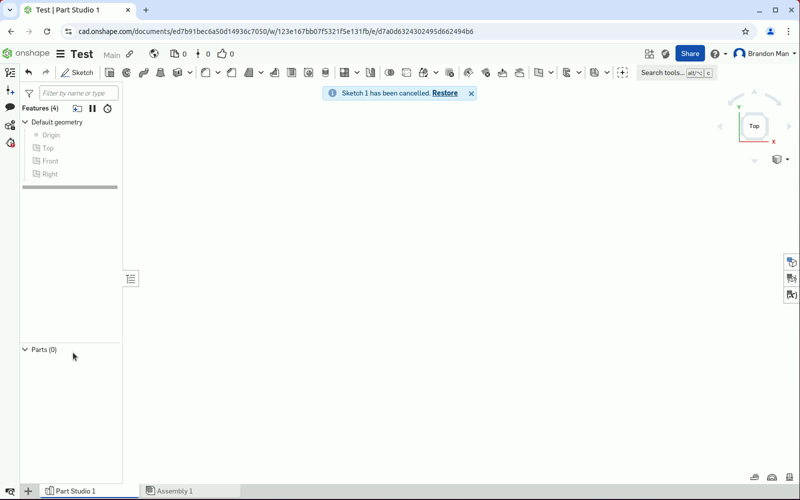
key(shift+p)
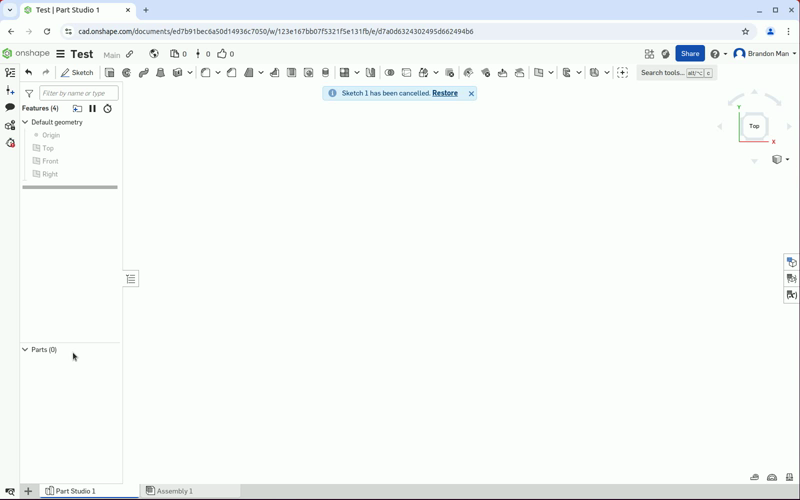
key(space)
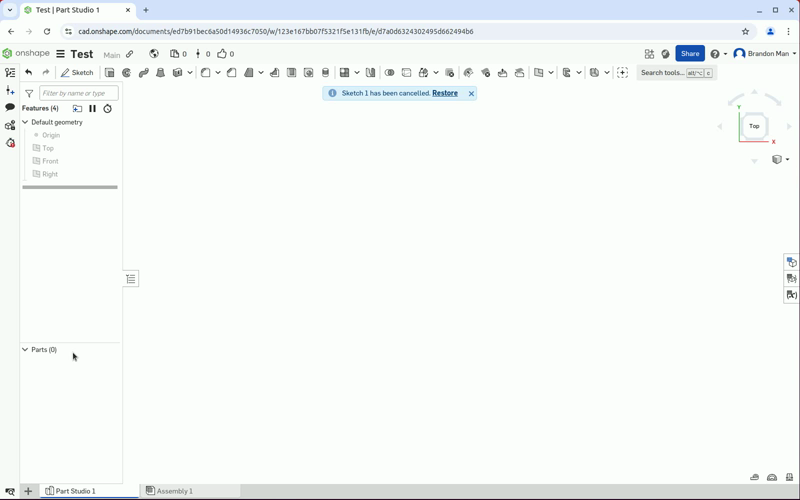
key_down(shift)
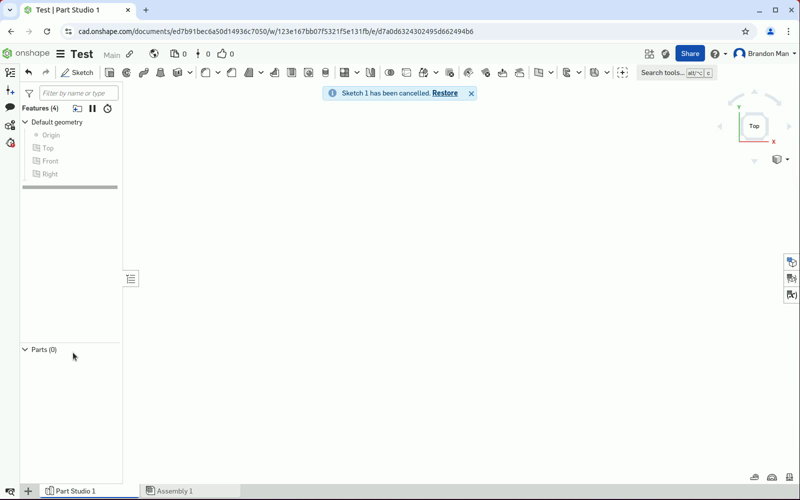
key(up)
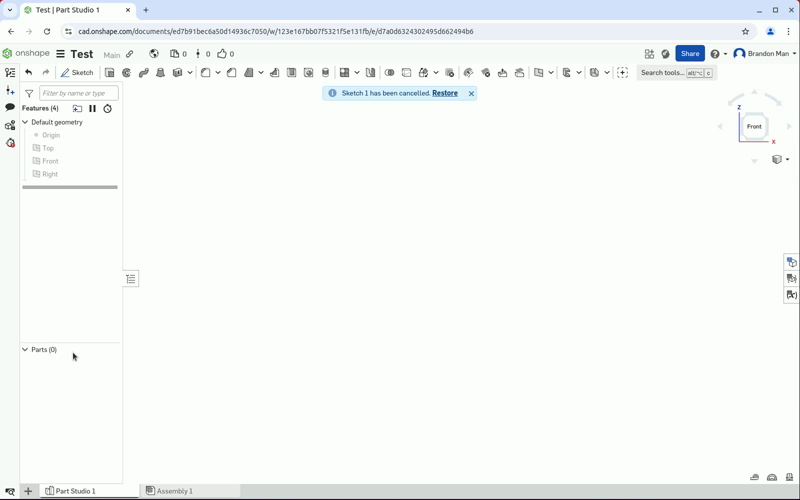
key_up(shift)
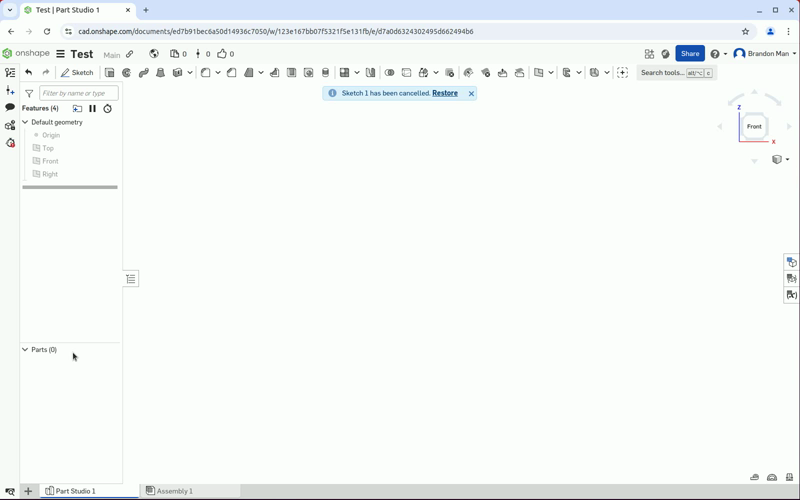
mouse_move(73, 352)
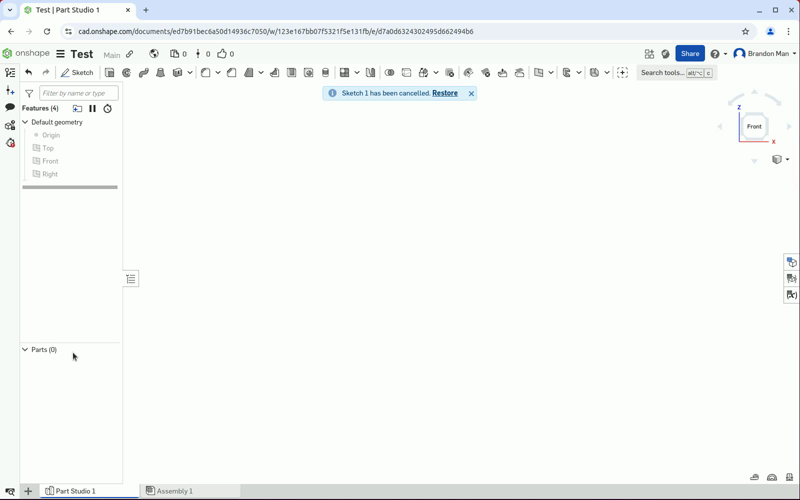
key(shift+y)
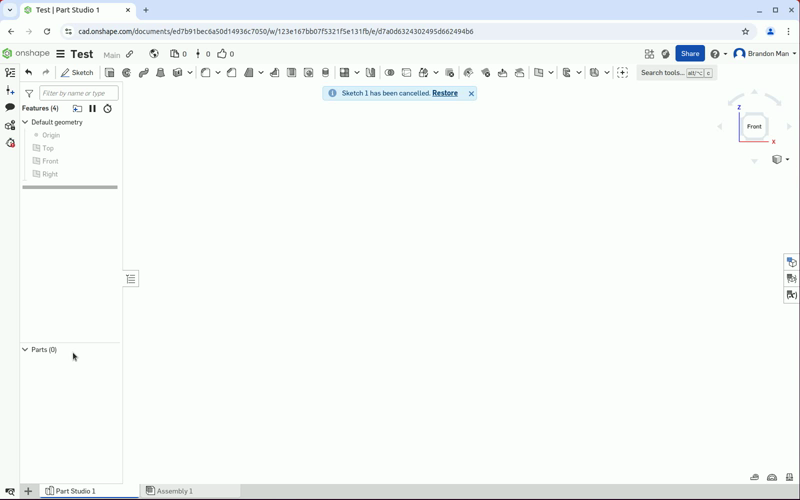
key(shift+s)
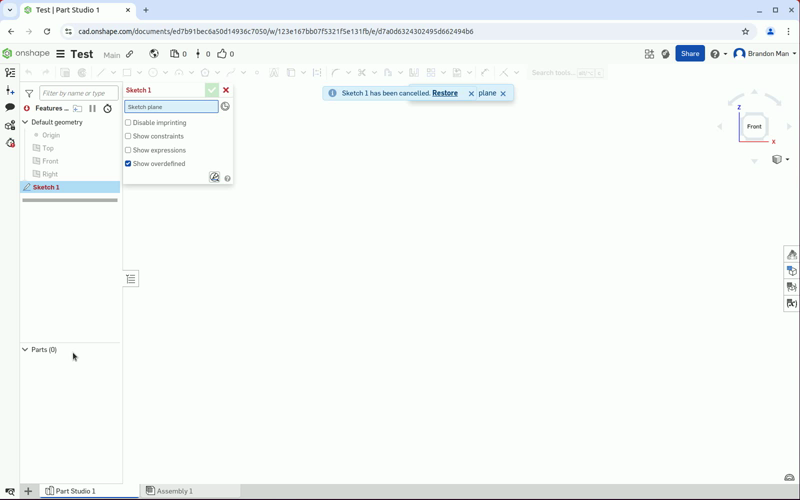
mouse_move(73, 163)
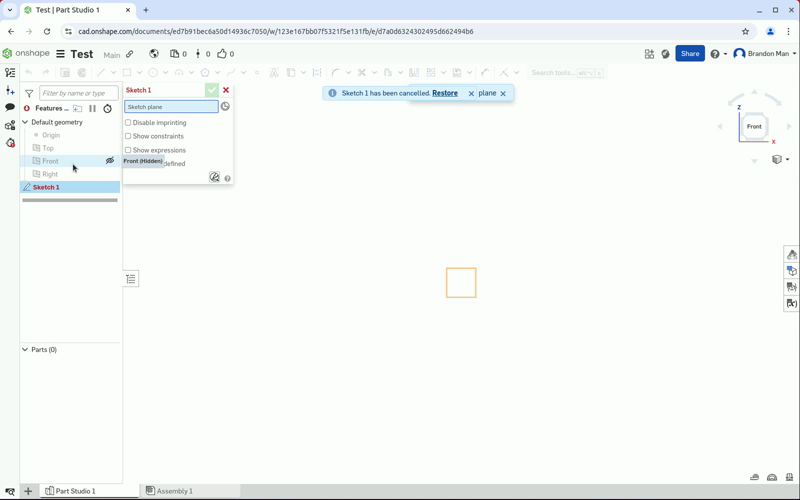
click(73, 163)
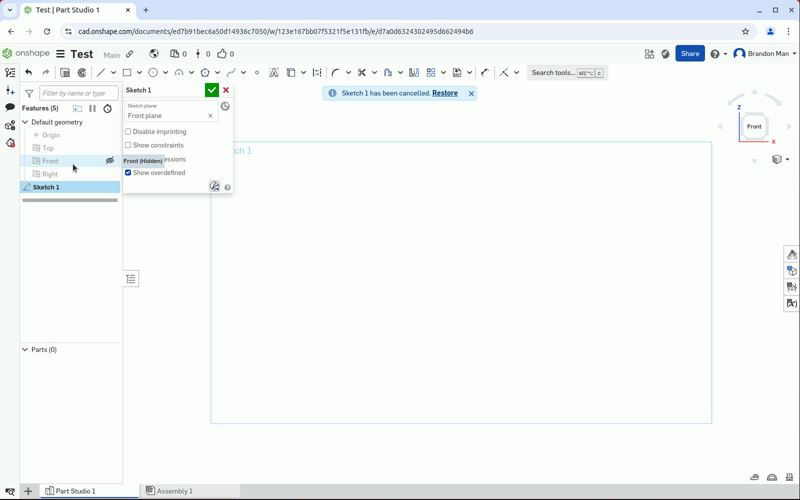
mouse_move(73, 352)
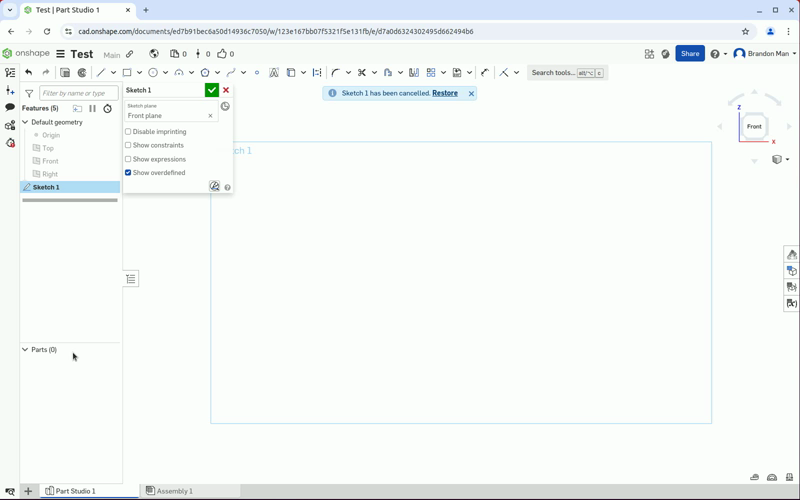
key(y)
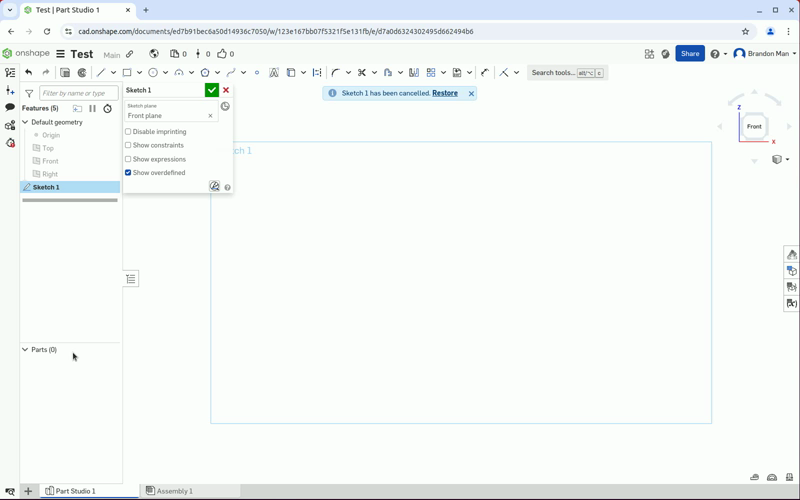
key(l)
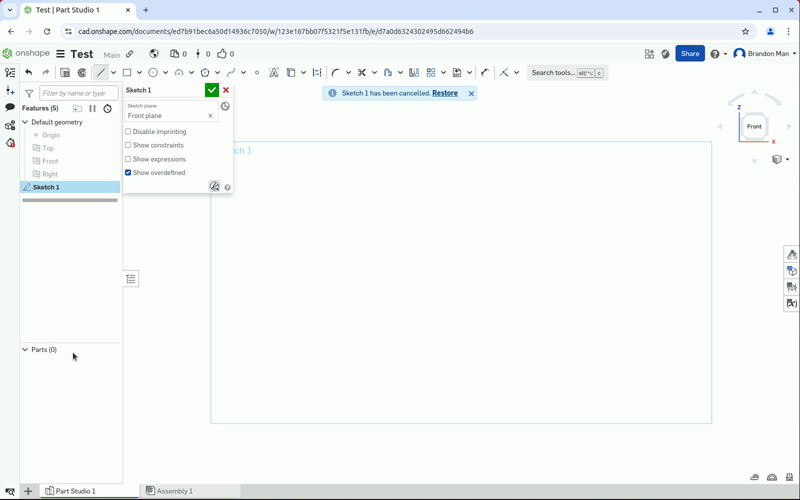
key_down(shift)
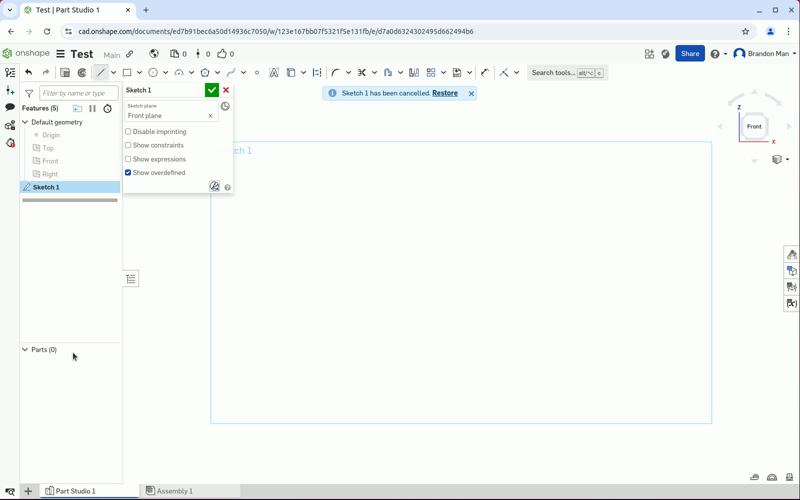
mouse_move(348, 301)
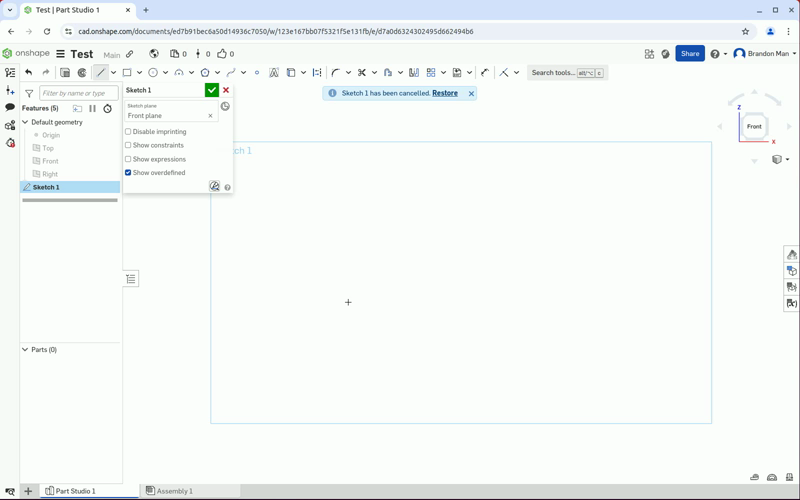
click(348, 301)
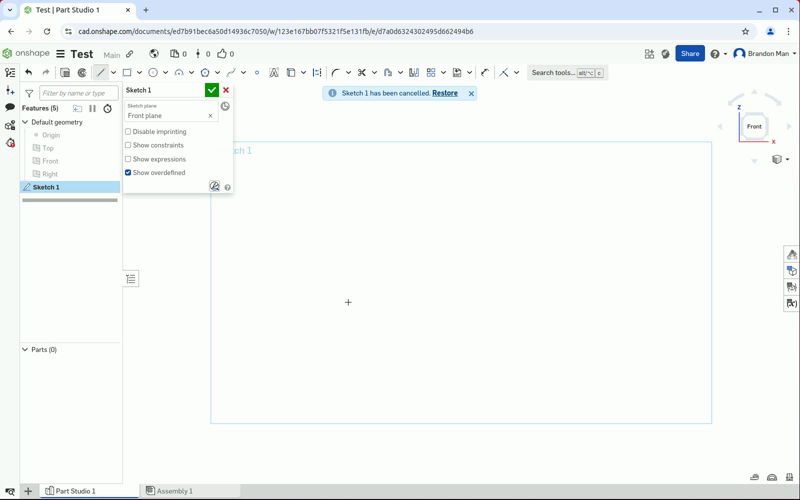
key_up(shift)
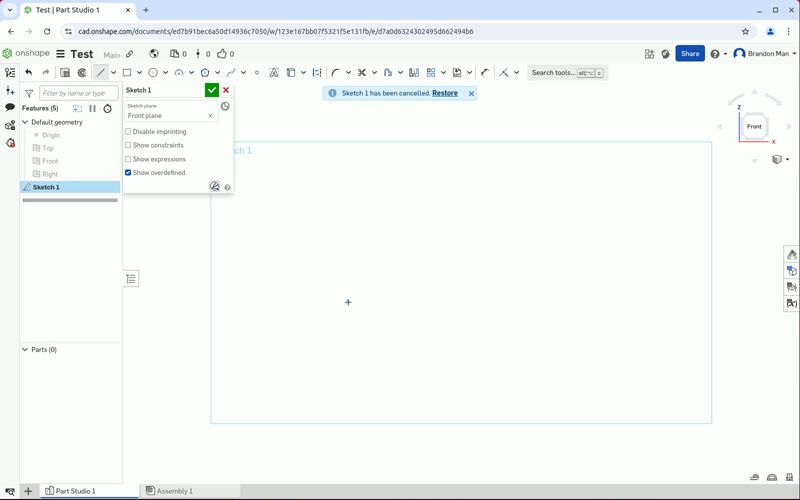
key_down(shift)
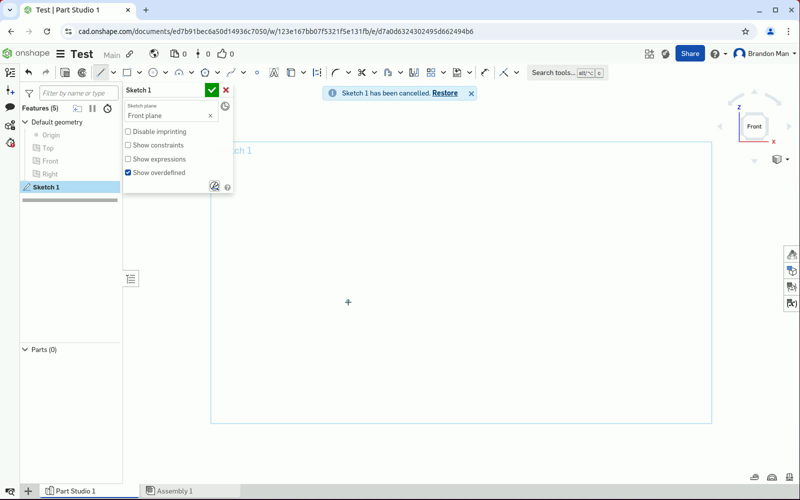
mouse_move(378, 301)
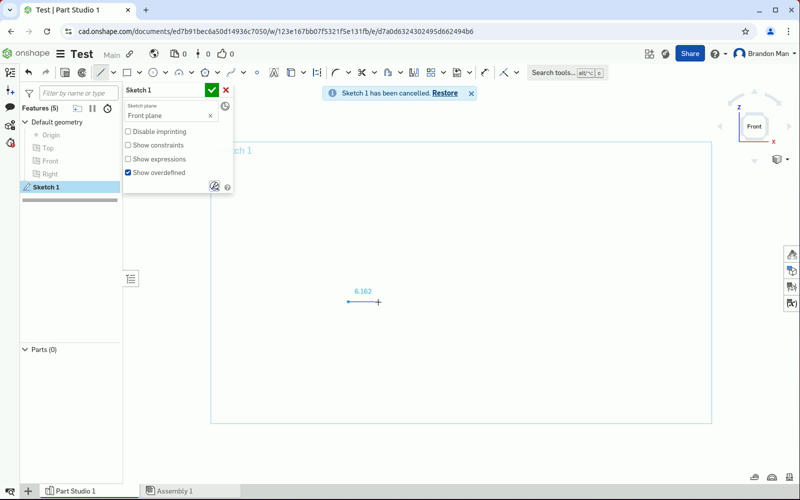
mouse_move(362, 327)
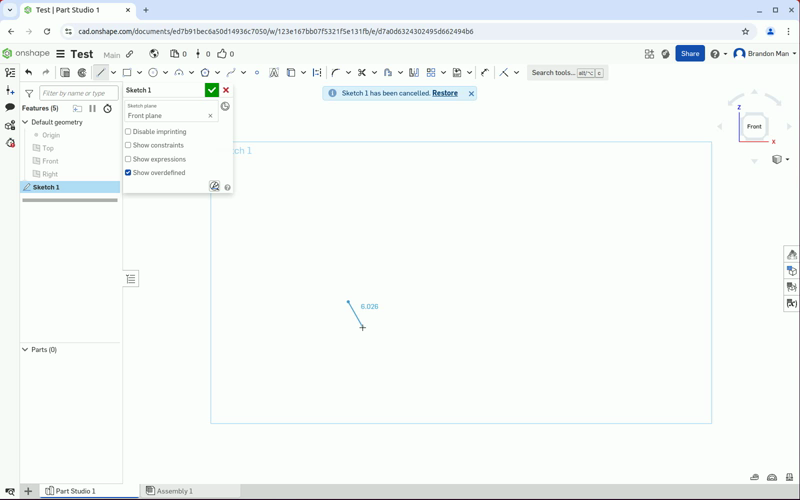
click(362, 327)
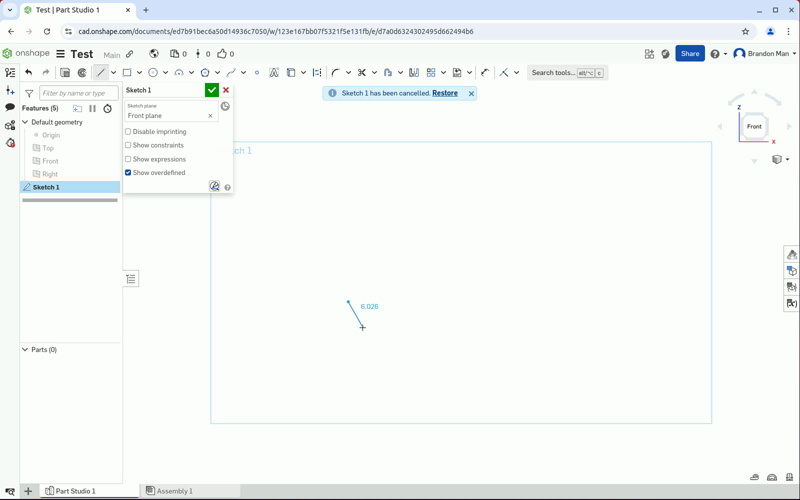
key_up(shift)
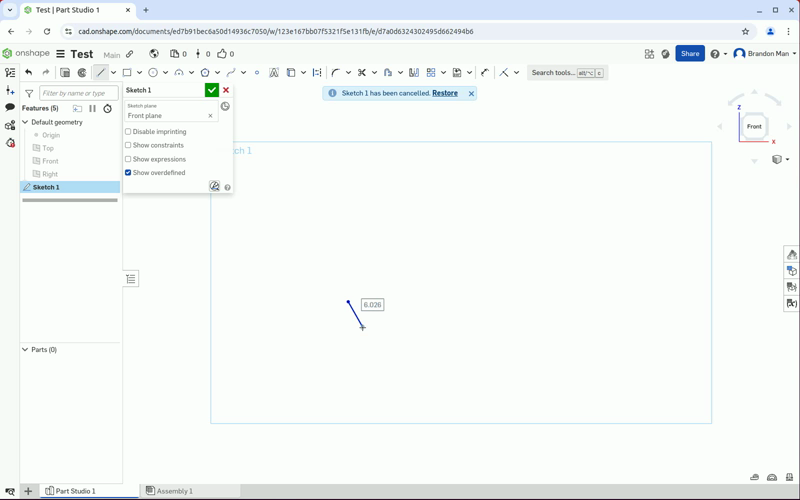
key_down(shift)
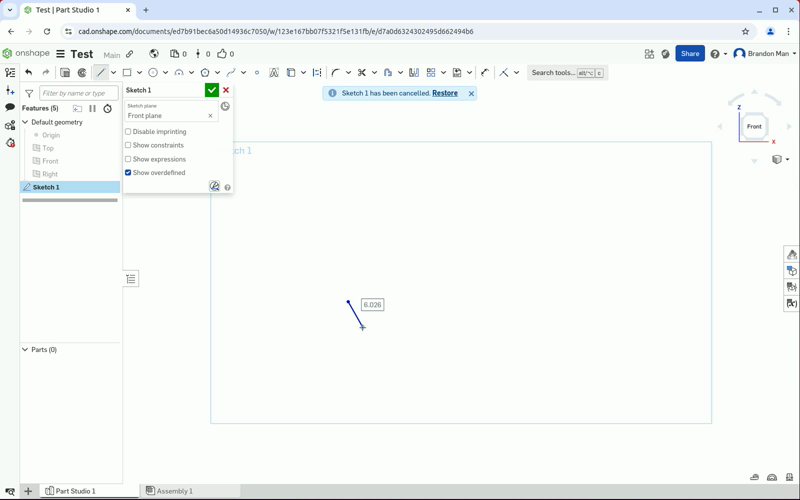
mouse_move(437, 284)
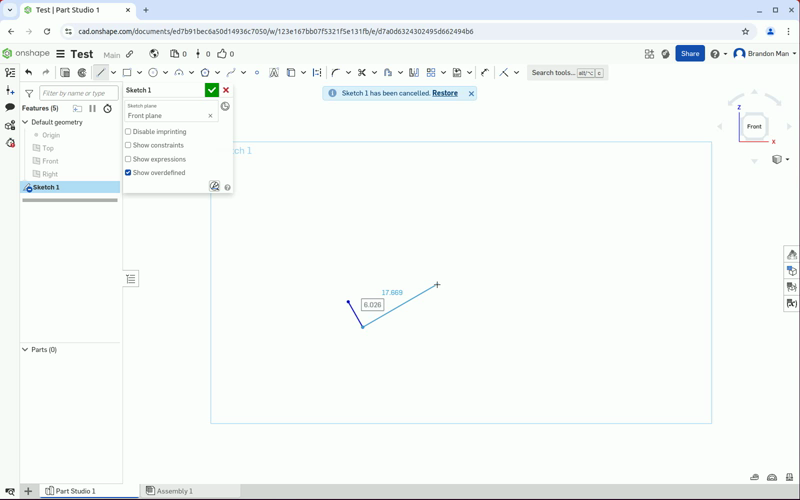
click(437, 284)
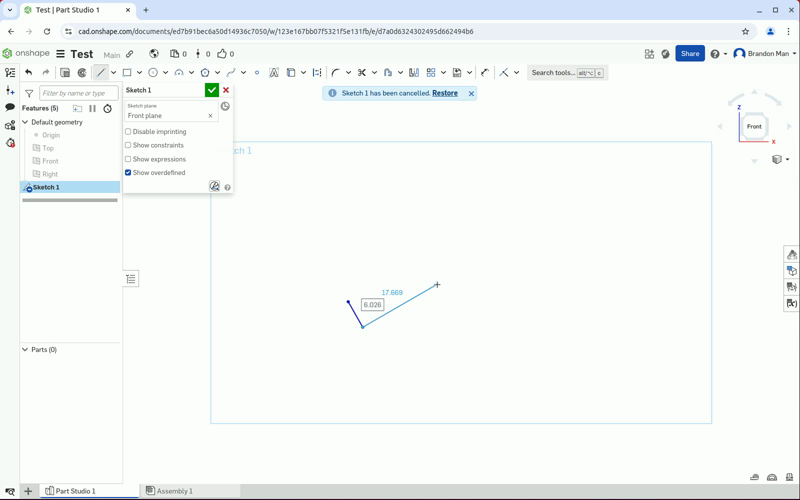
key_up(shift)
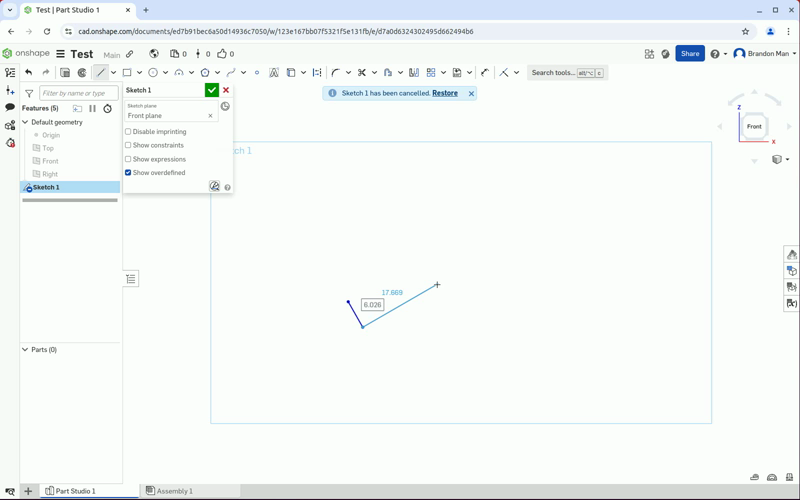
key_down(shift)
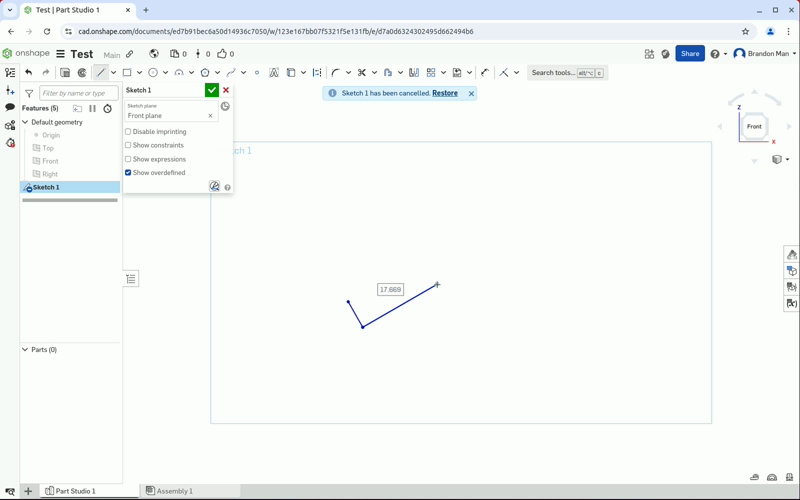
mouse_move(467, 284)
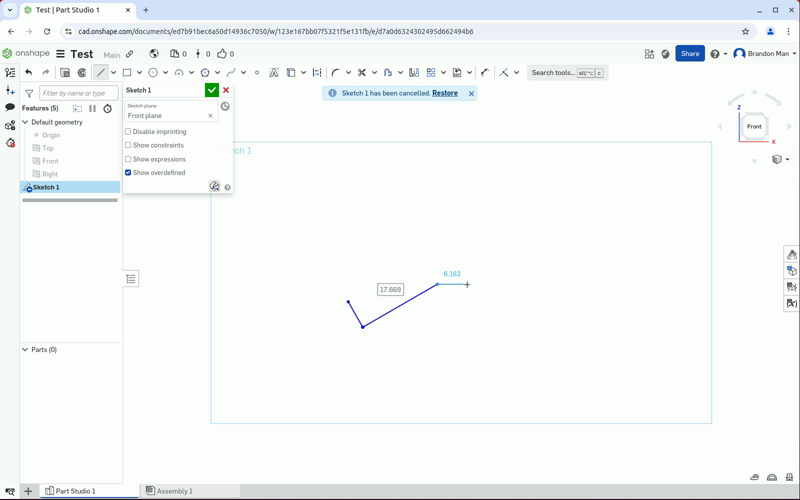
mouse_move(454, 284)
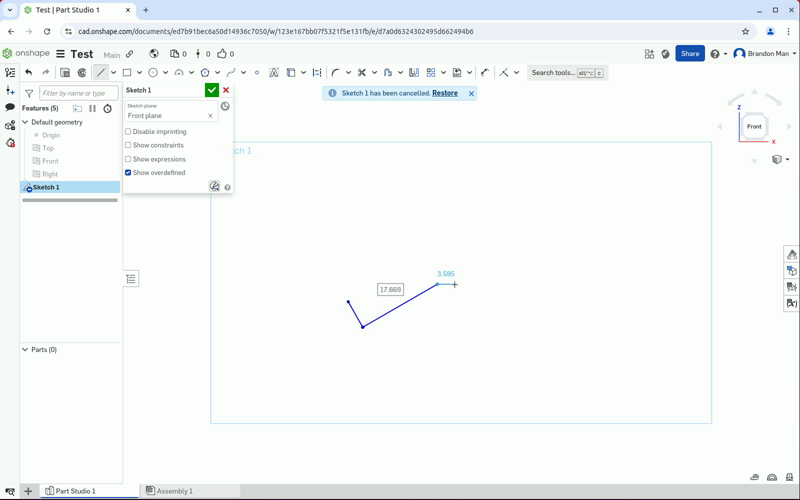
click(454, 284)
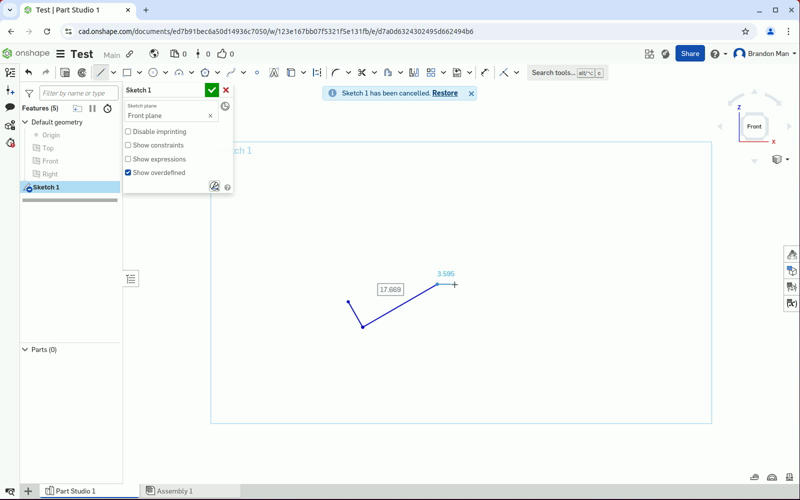
key_up(shift)
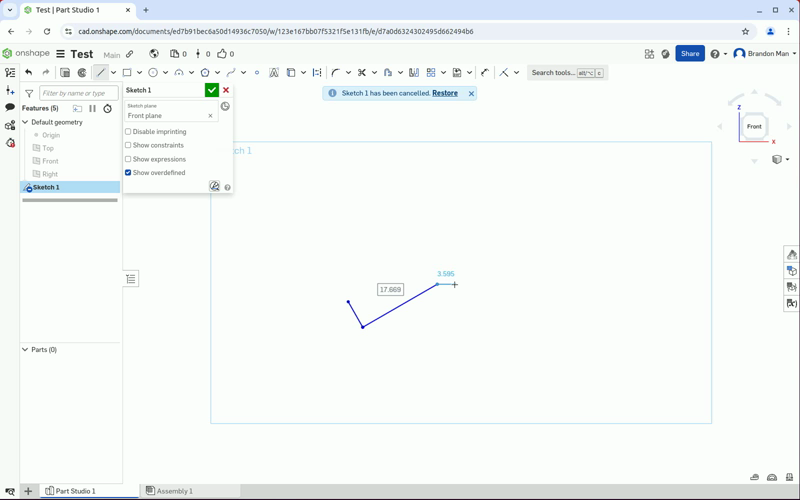
key_down(shift)
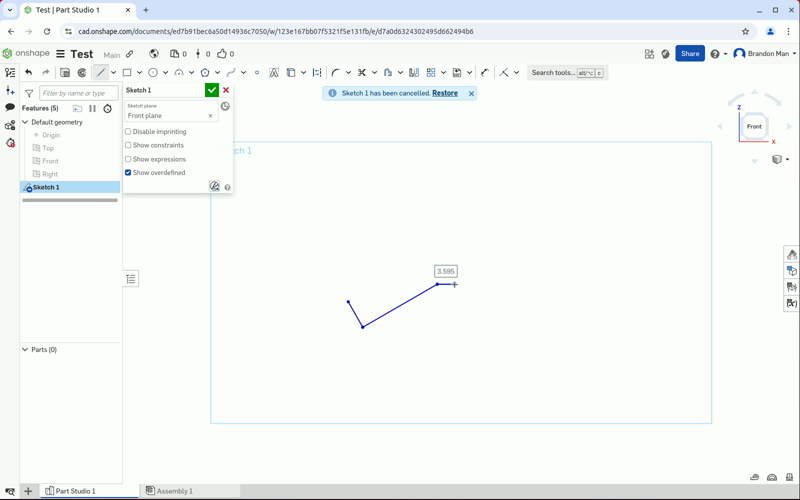
mouse_move(484, 284)
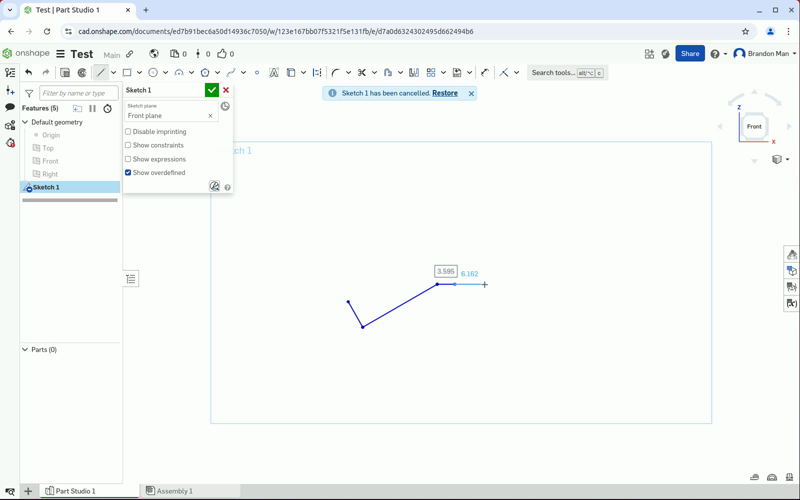
mouse_move(499, 284)
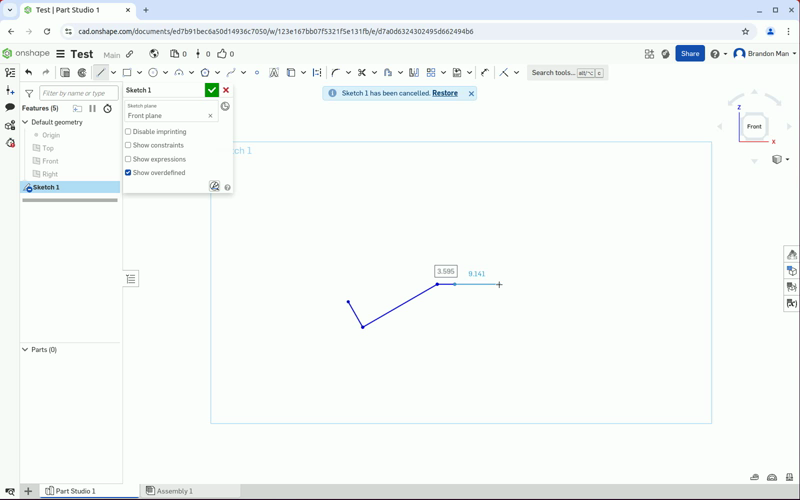
click(499, 284)
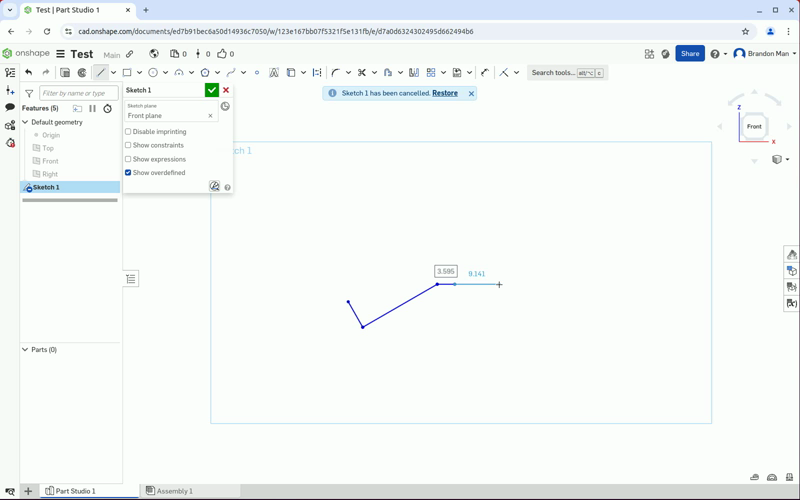
key_up(shift)
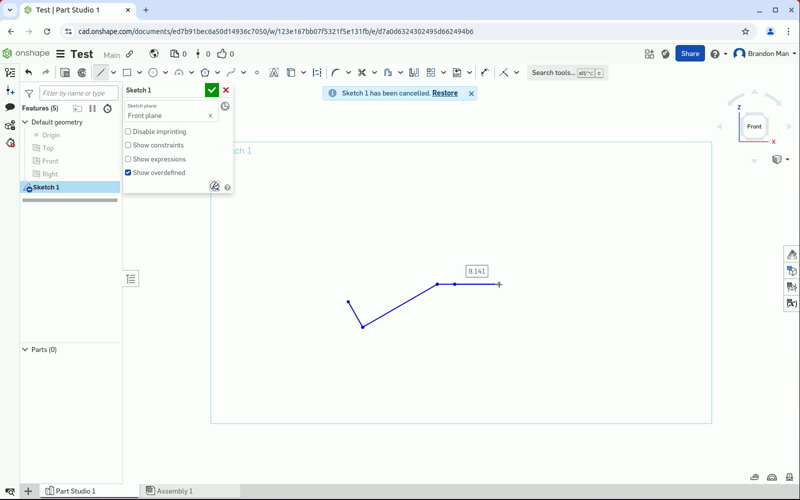
key_down(shift)
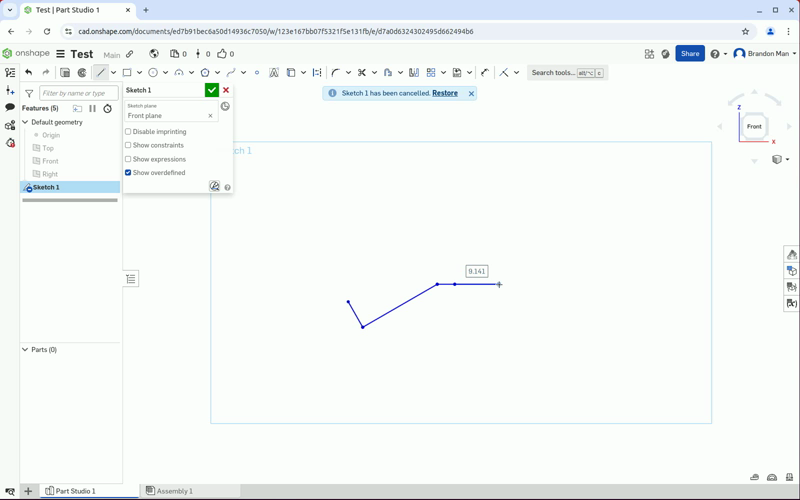
mouse_move(529, 284)
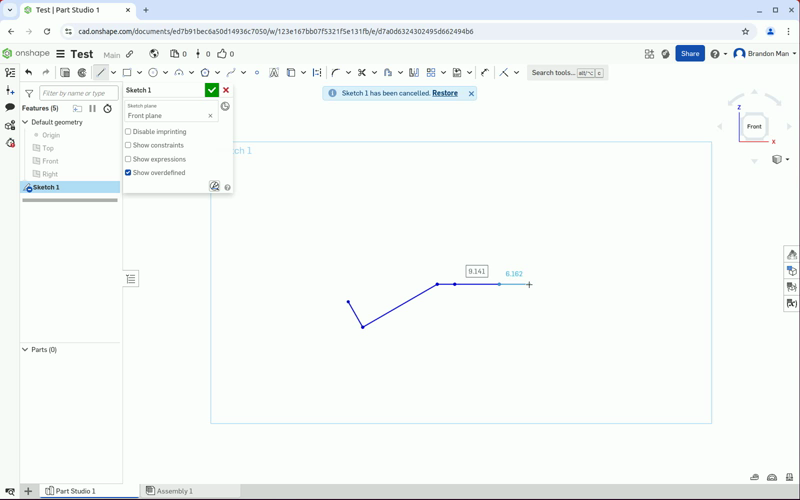
mouse_move(499, 257)
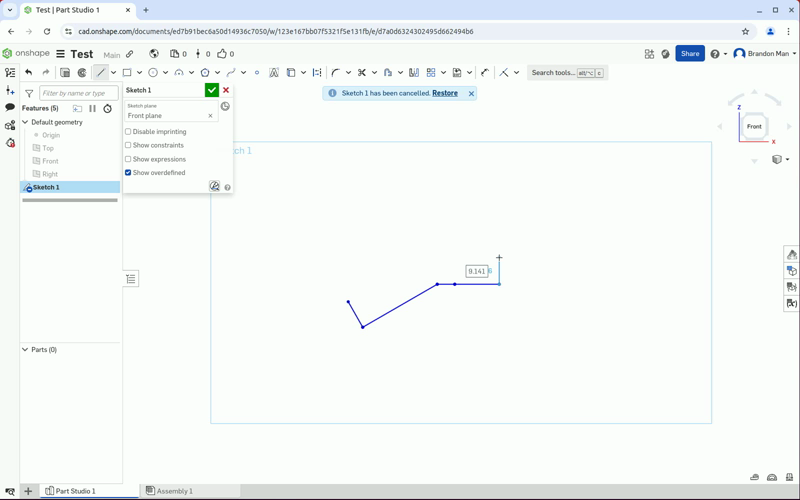
click(499, 257)
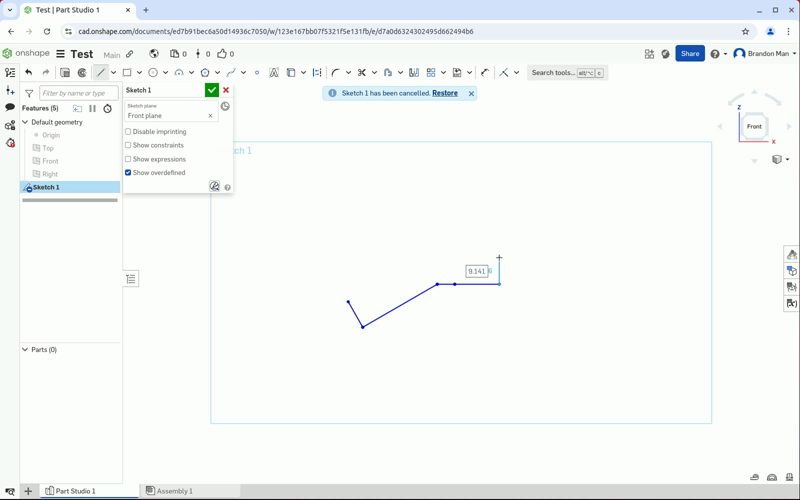
key_up(shift)
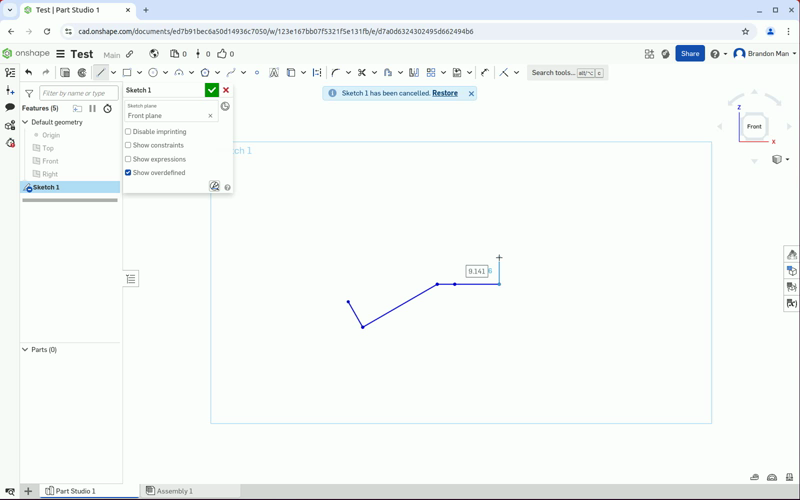
key_down(shift)
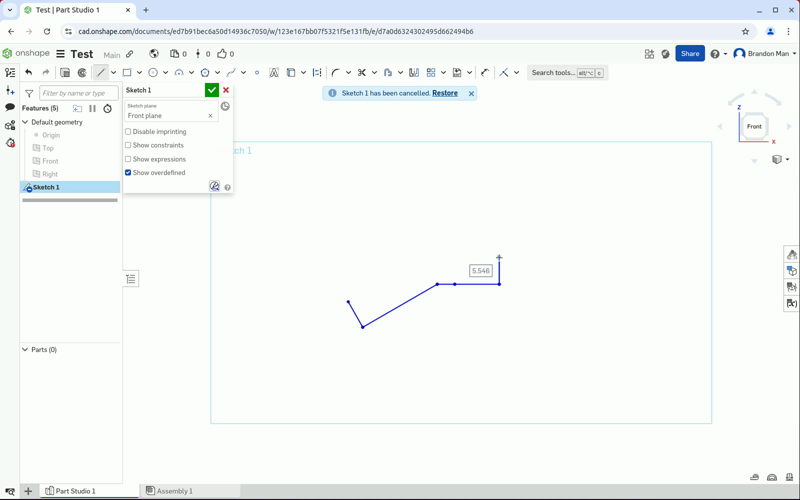
mouse_move(529, 257)
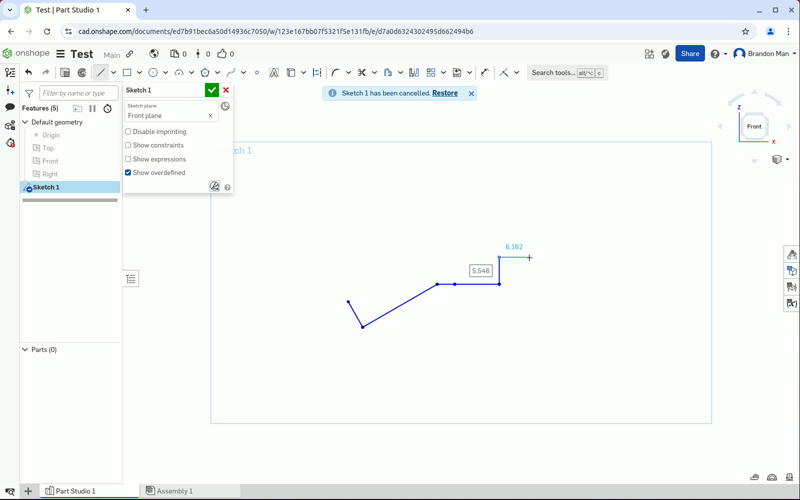
mouse_move(454, 257)
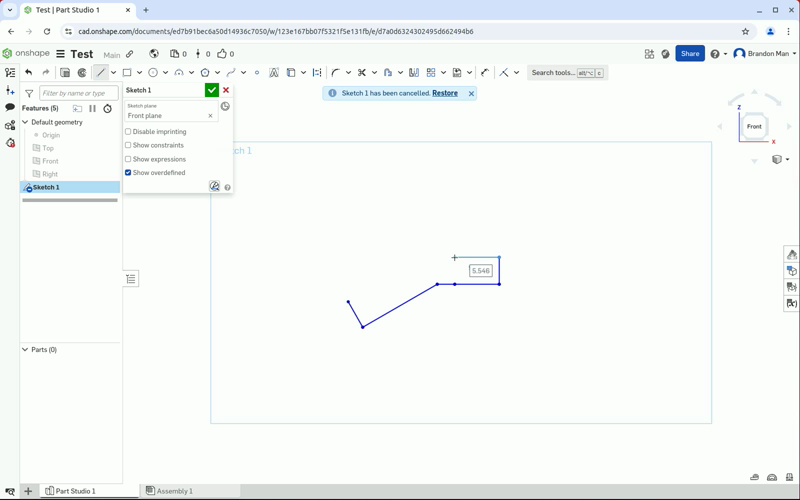
click(454, 257)
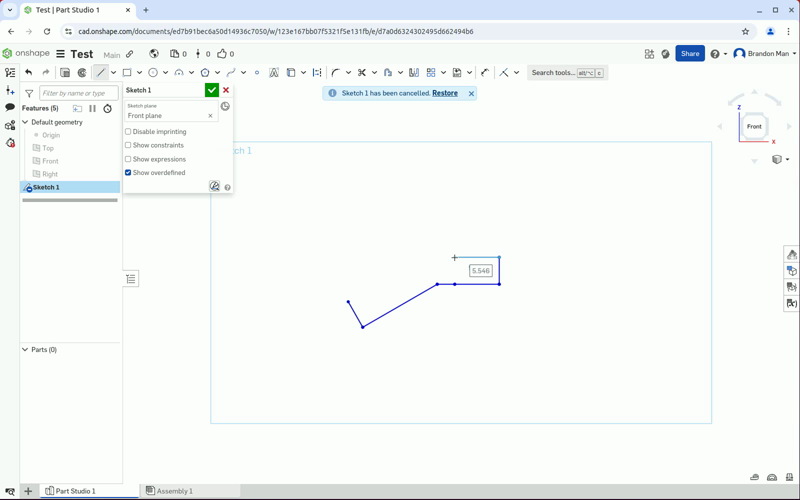
key_up(shift)
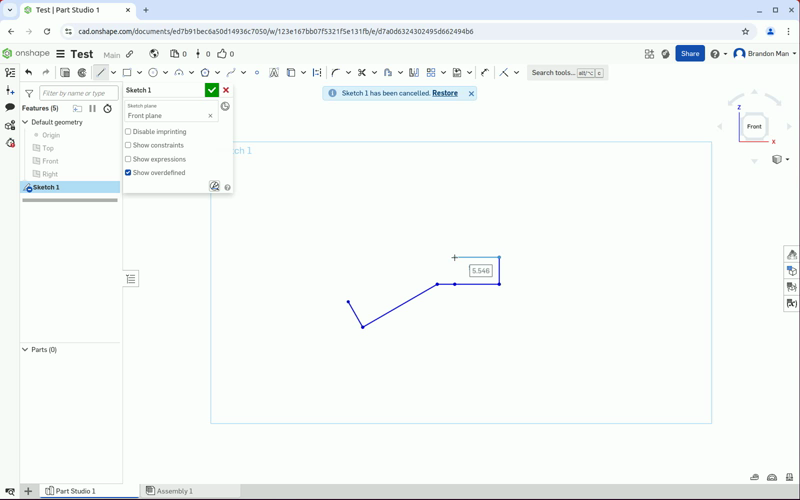
key_down(shift)
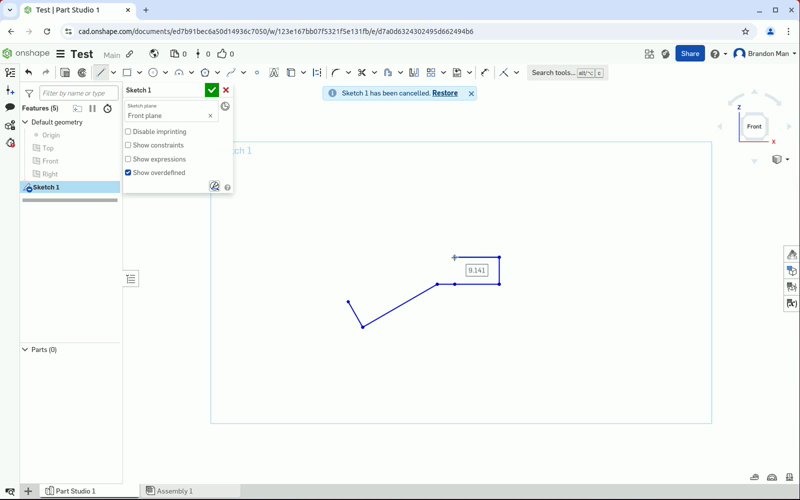
mouse_move(484, 257)
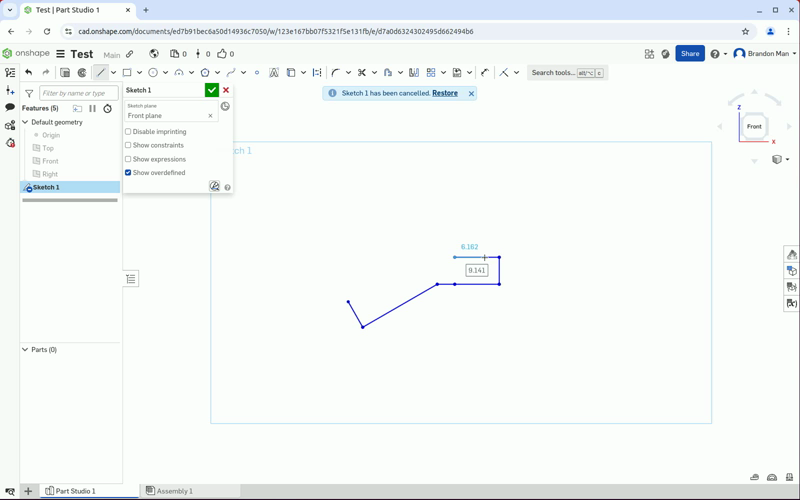
mouse_move(427, 257)
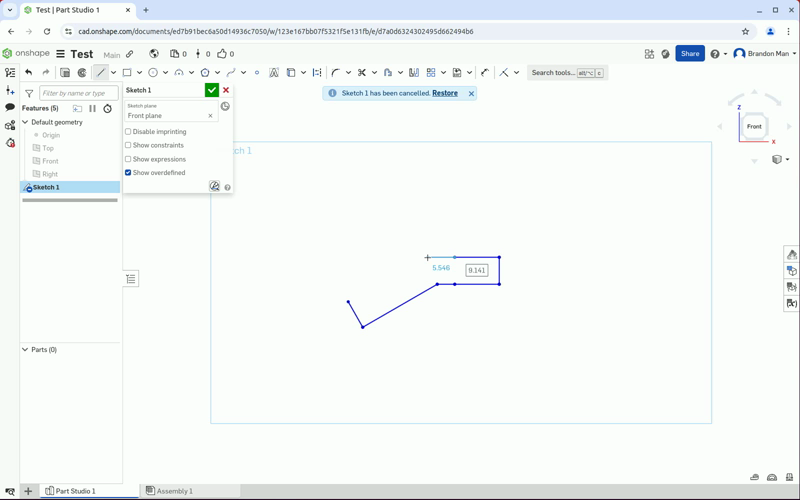
click(427, 257)
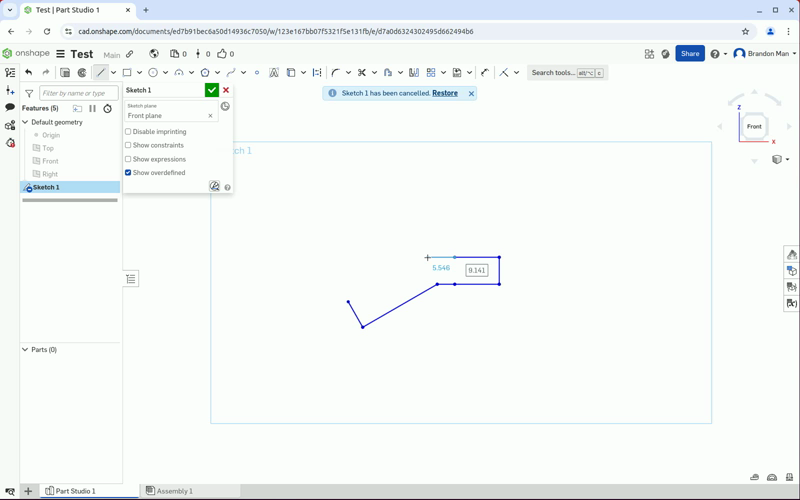
key_up(shift)
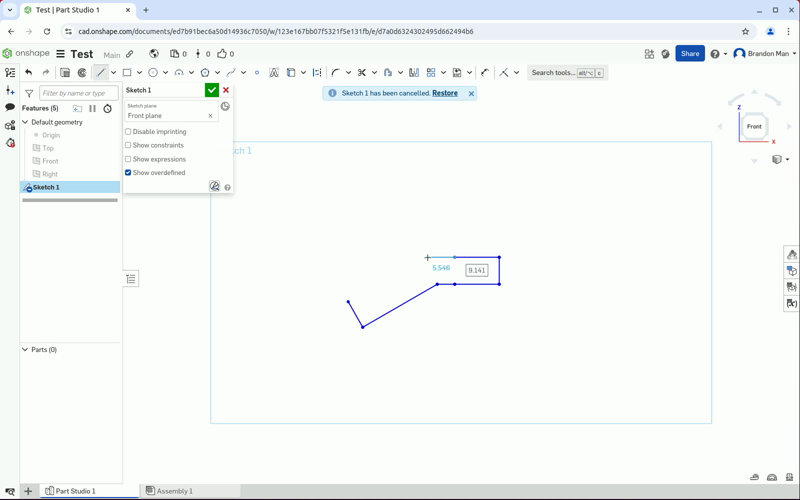
key_down(shift)
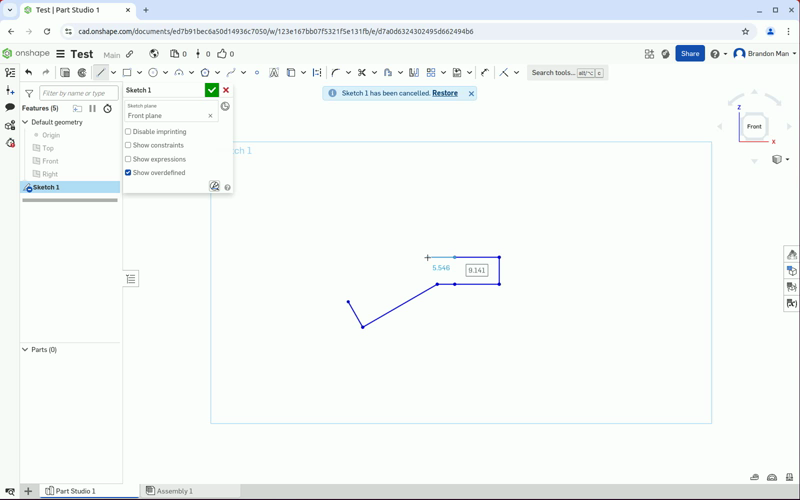
mouse_move(457, 257)
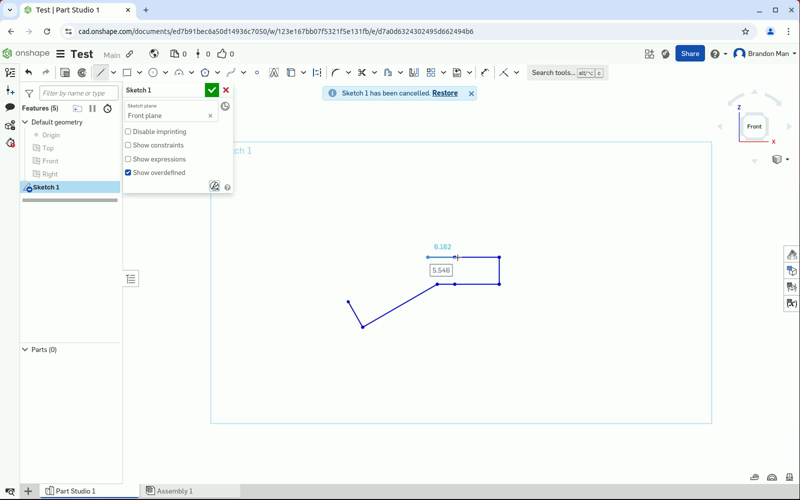
mouse_move(395, 276)
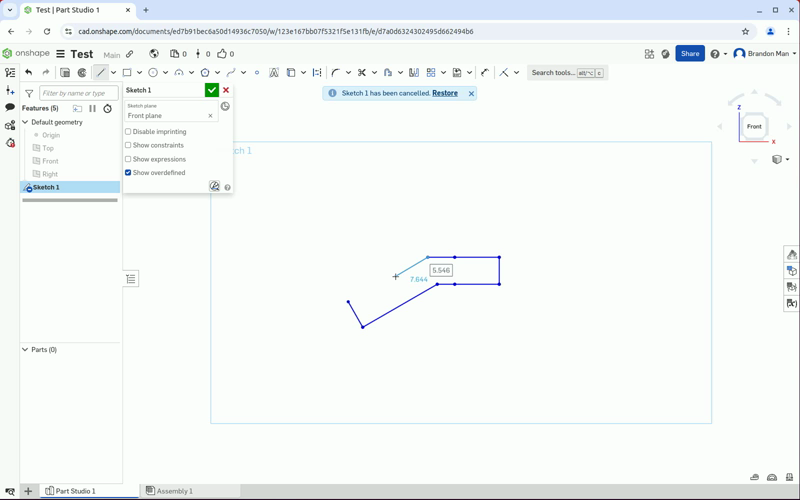
click(395, 276)
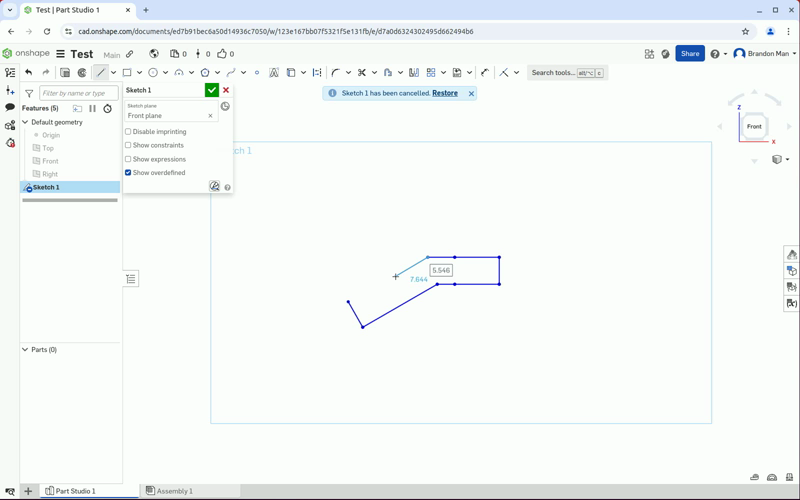
key_up(shift)
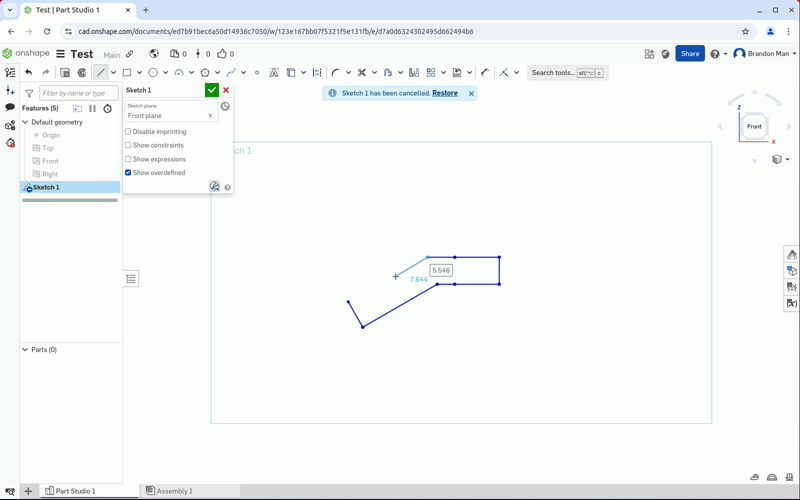
key_down(shift)
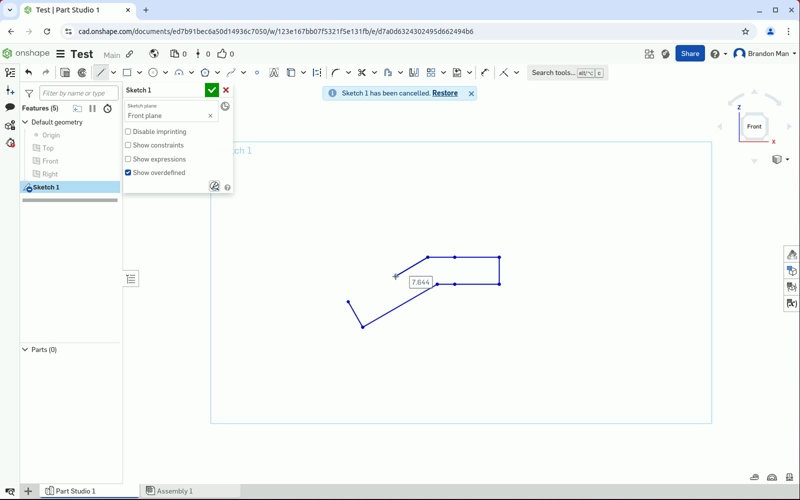
mouse_move(425, 276)
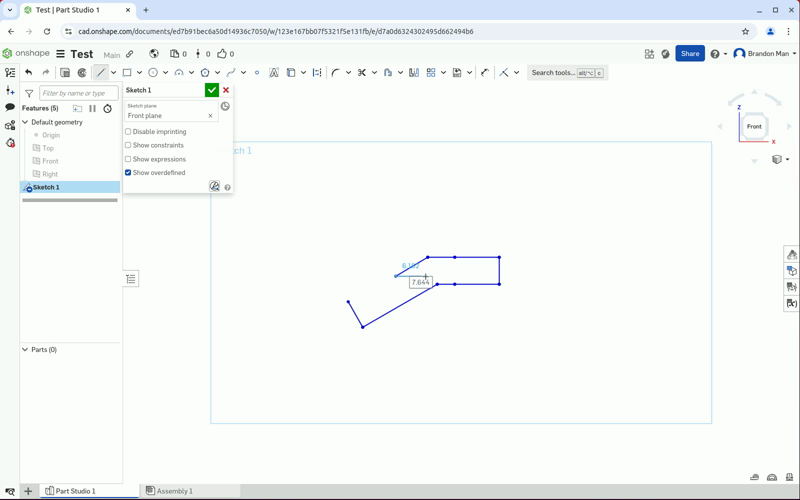
mouse_move(400, 284)
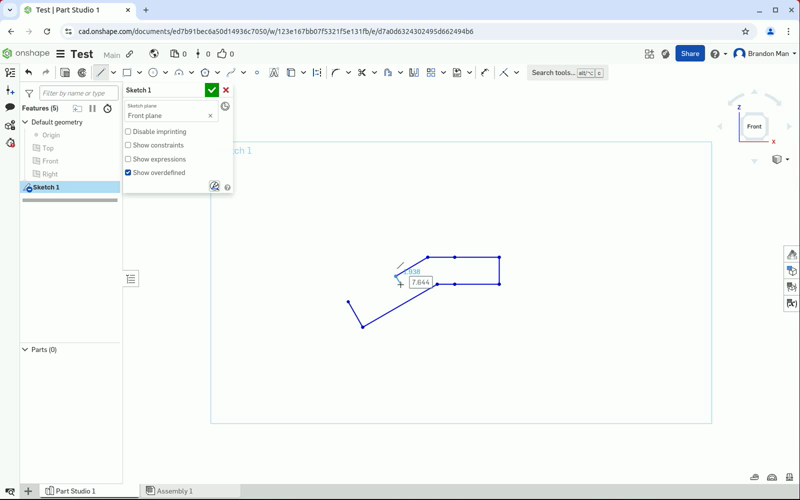
click(400, 284)
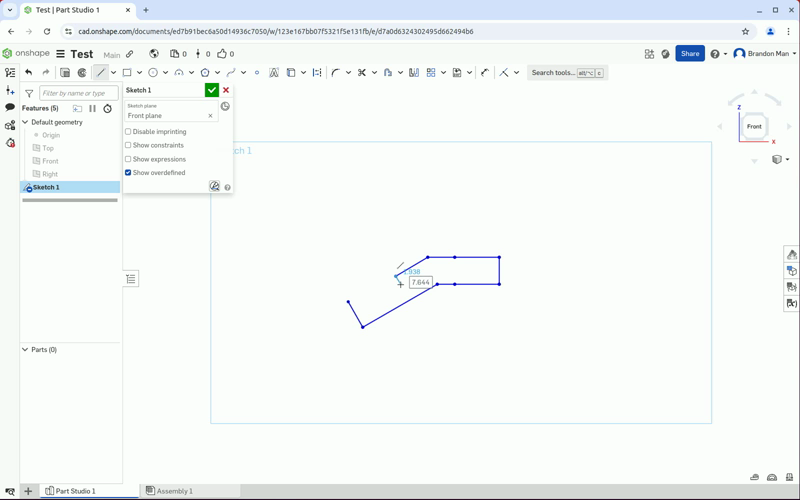
key_up(shift)
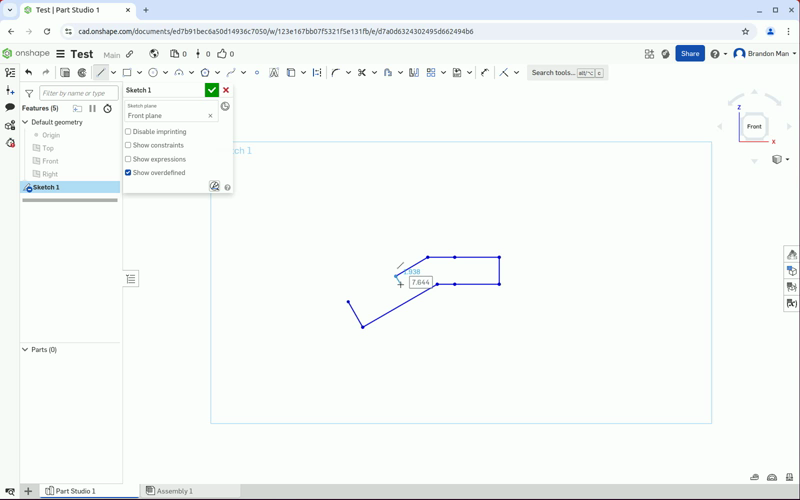
key_down(shift)
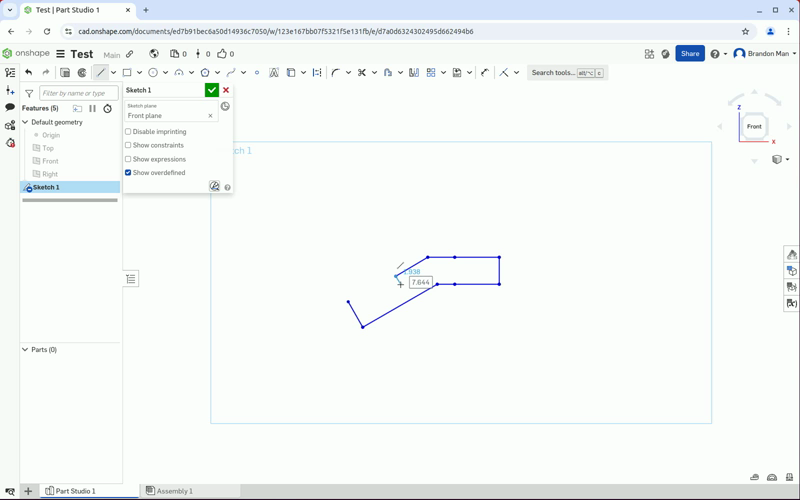
mouse_move(430, 284)
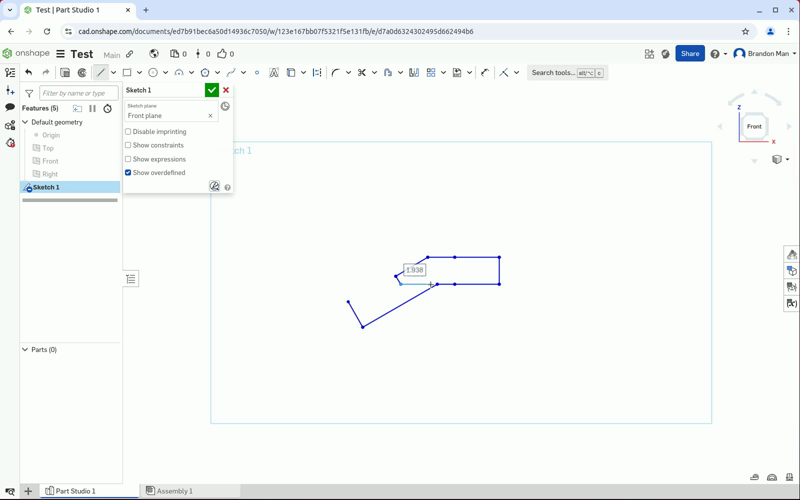
mouse_move(384, 292)
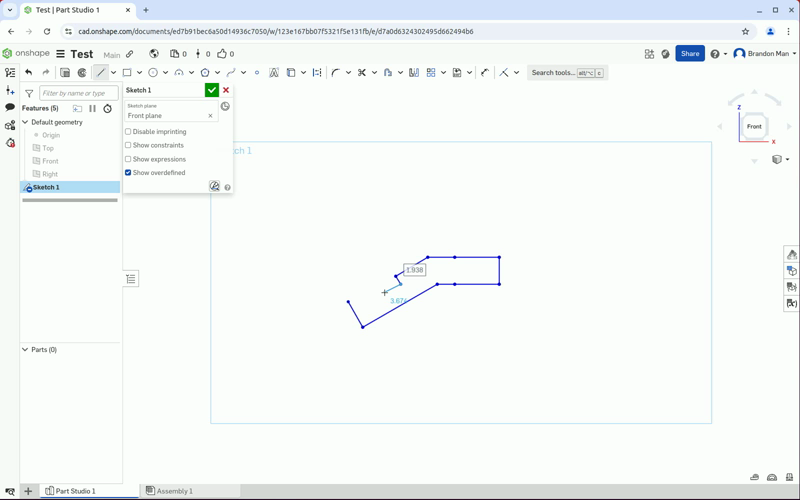
click(384, 292)
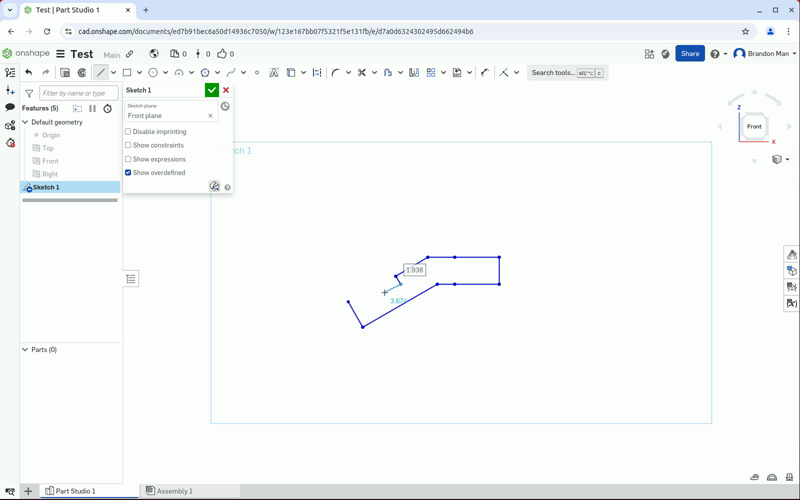
key_up(shift)
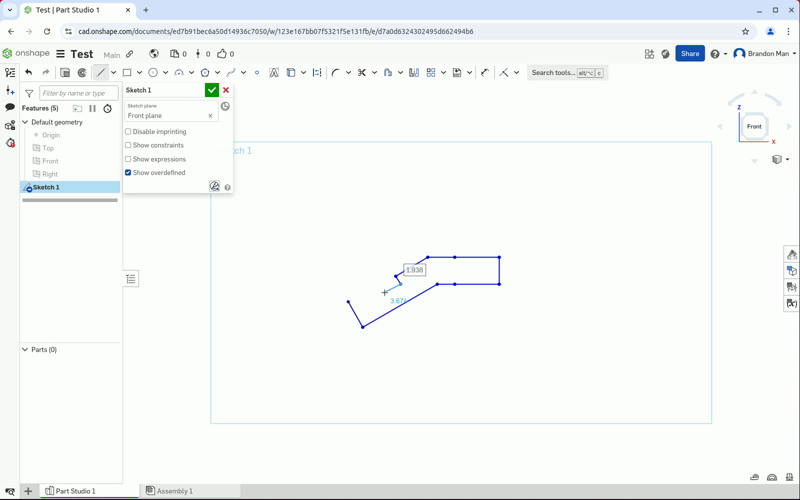
key_down(shift)
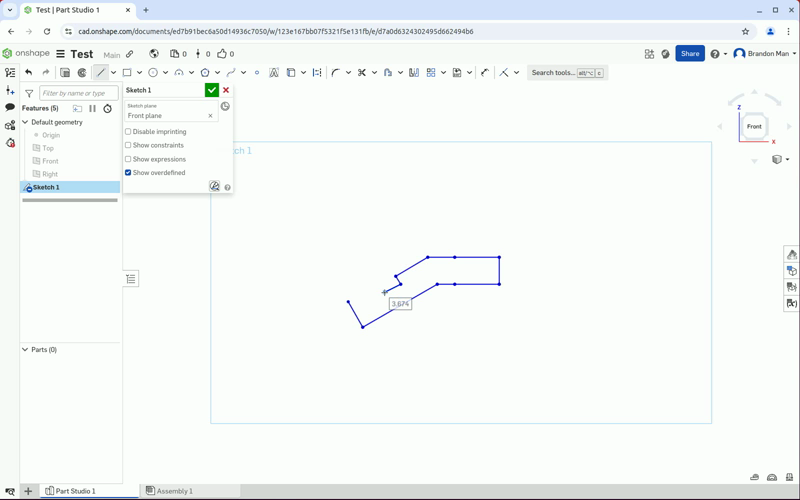
mouse_move(414, 292)
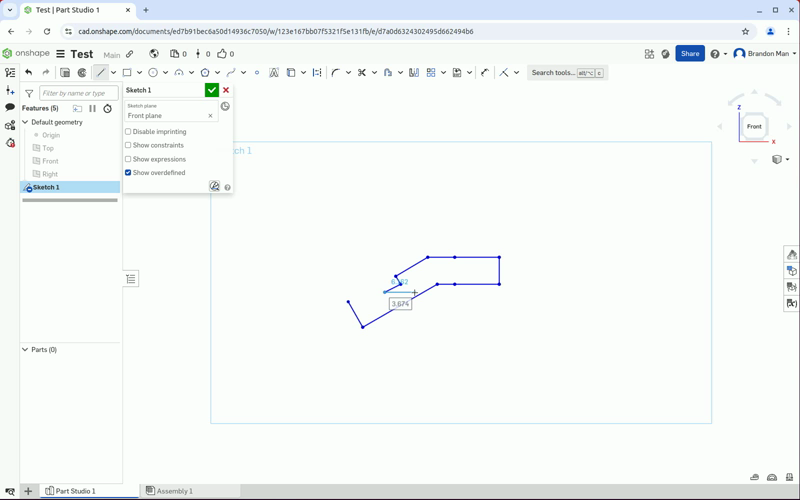
mouse_move(380, 284)
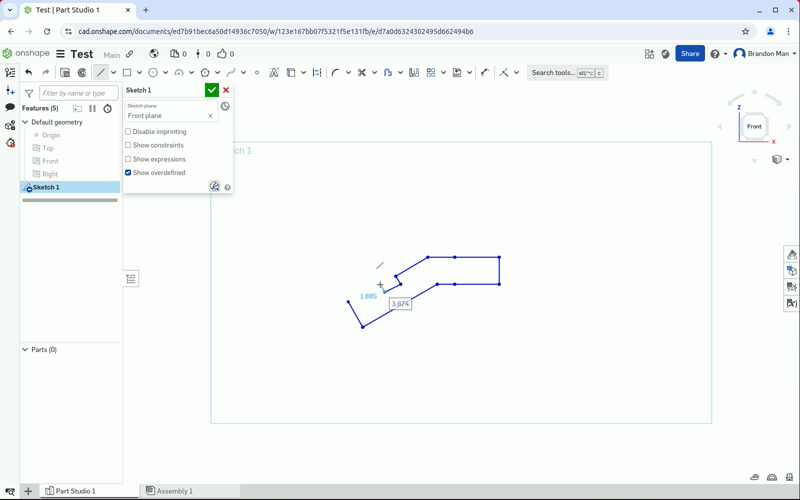
click(380, 284)
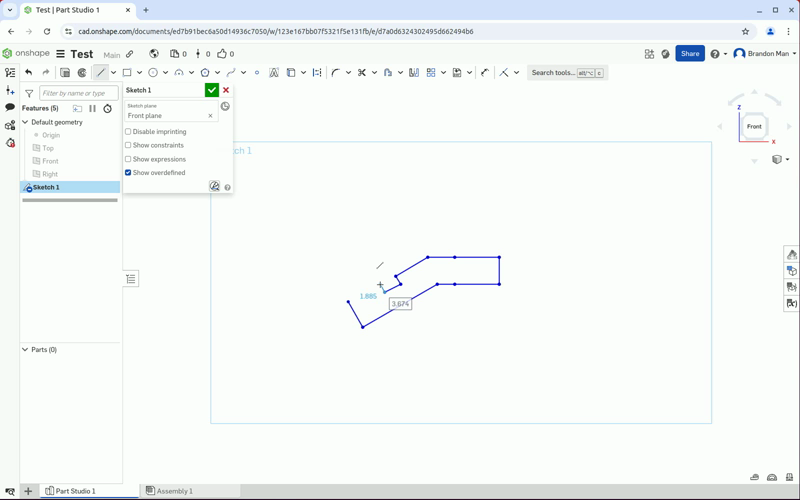
key_up(shift)
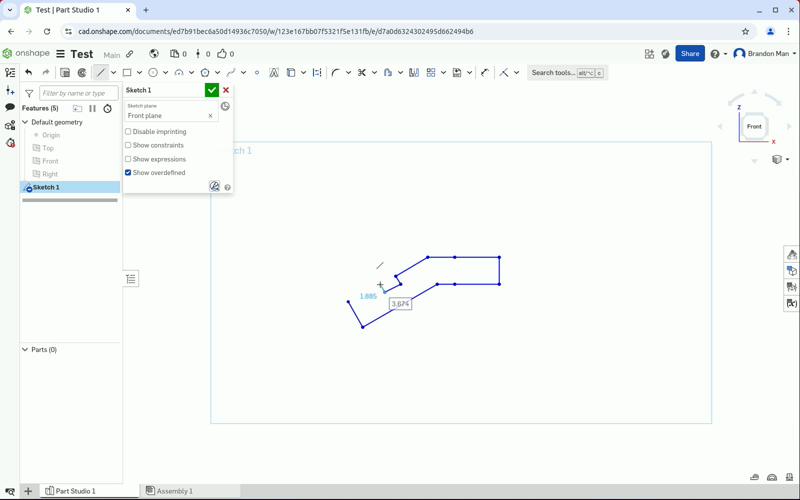
mouse_move(410, 284)
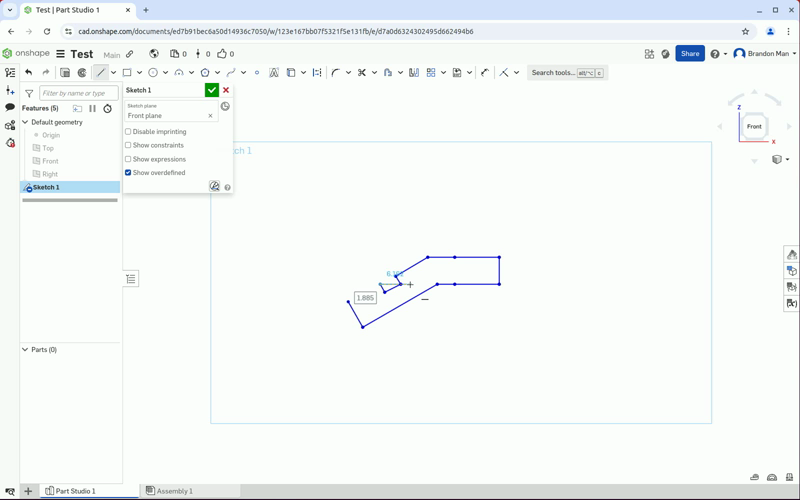
key_down(shift)
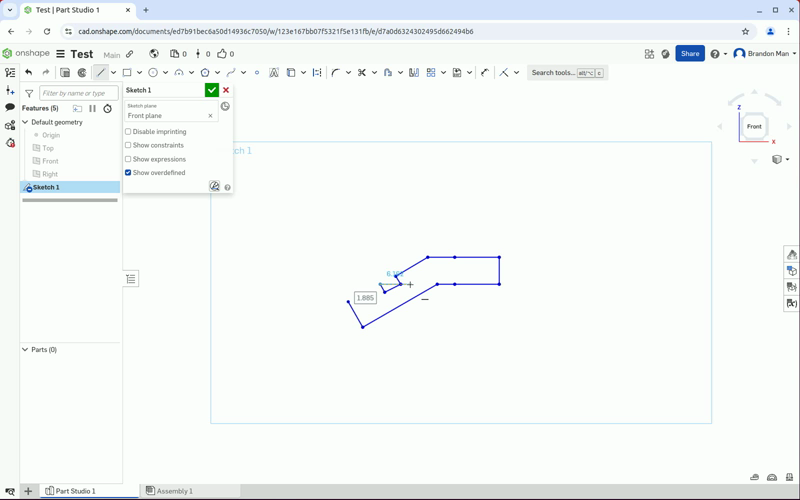
mouse_move(348, 301)
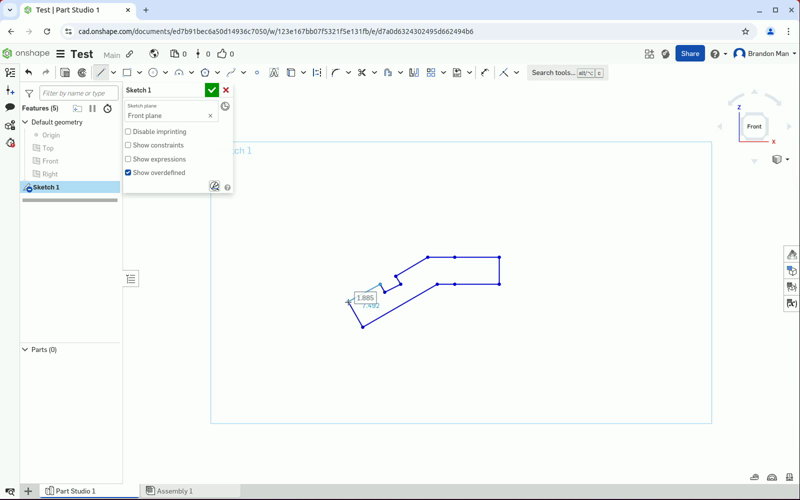
key_up(shift)
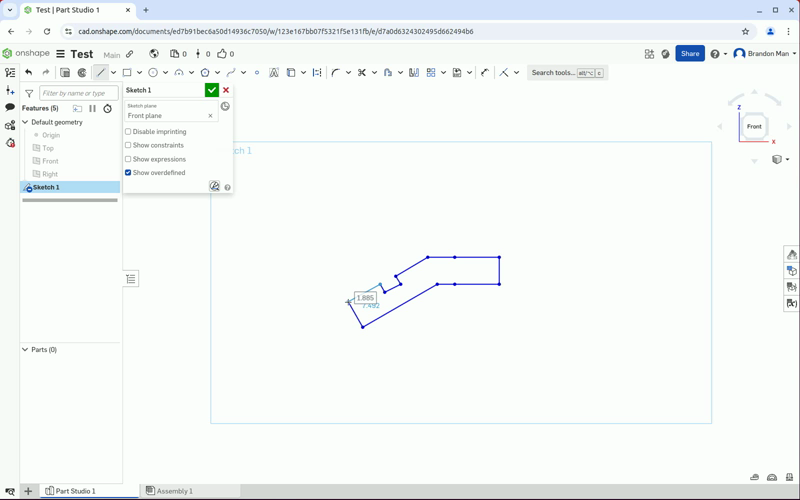
click(348, 301)
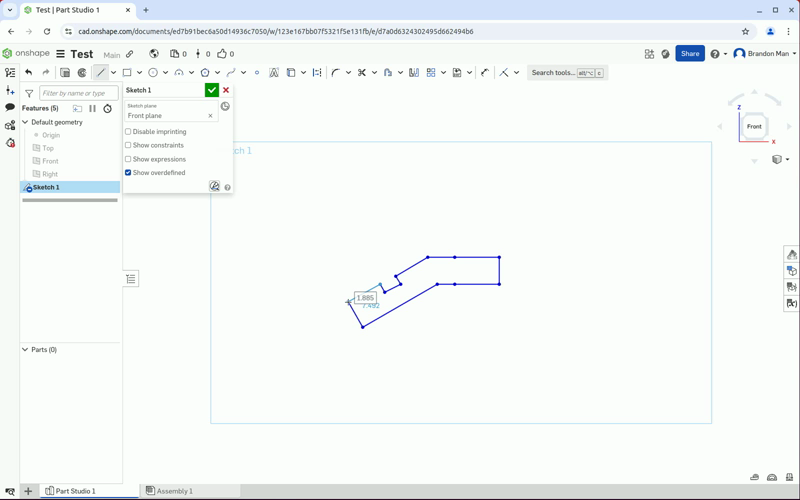
key(esc)
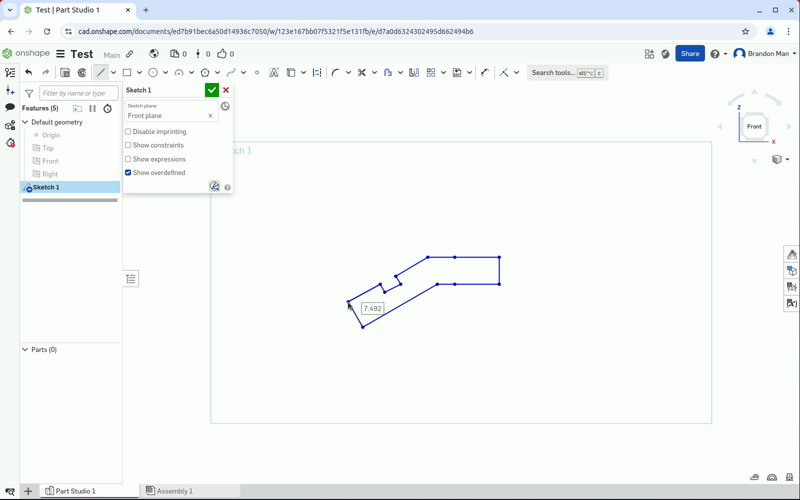
mouse_move(418, 284)
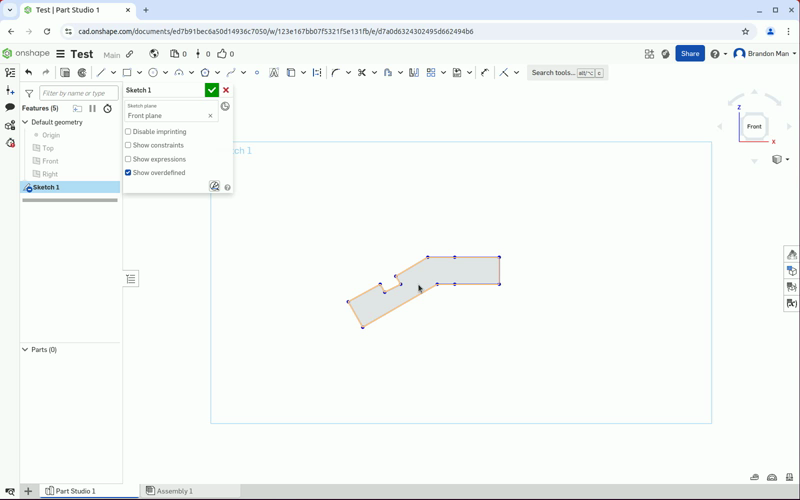
click(418, 284)
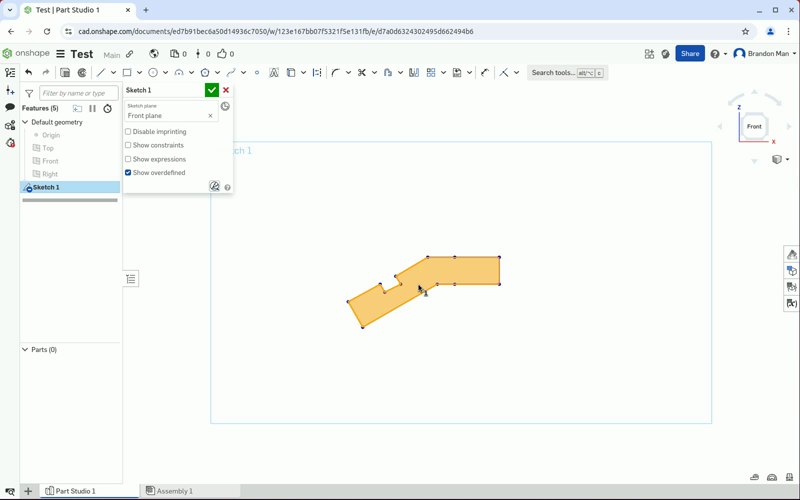
mouse_move(73, 352)
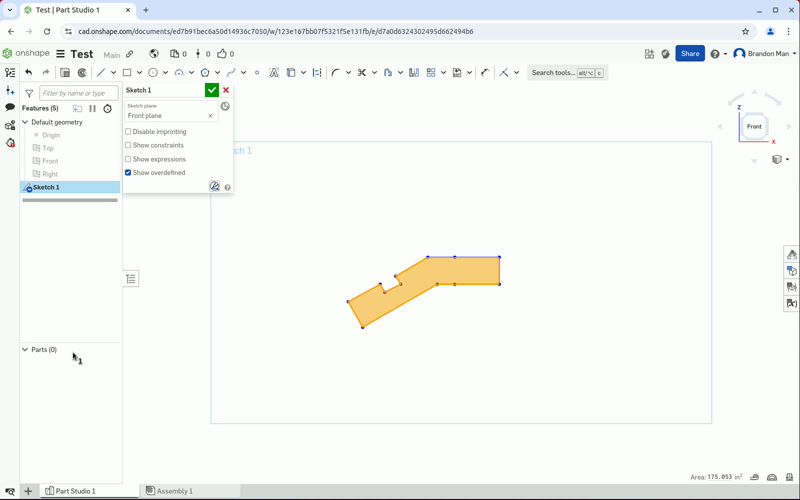
key(shift+y)
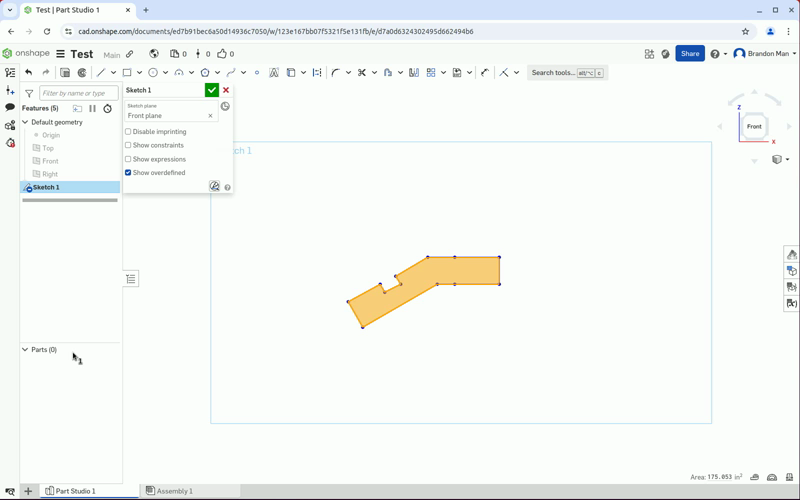
key(shift+e)
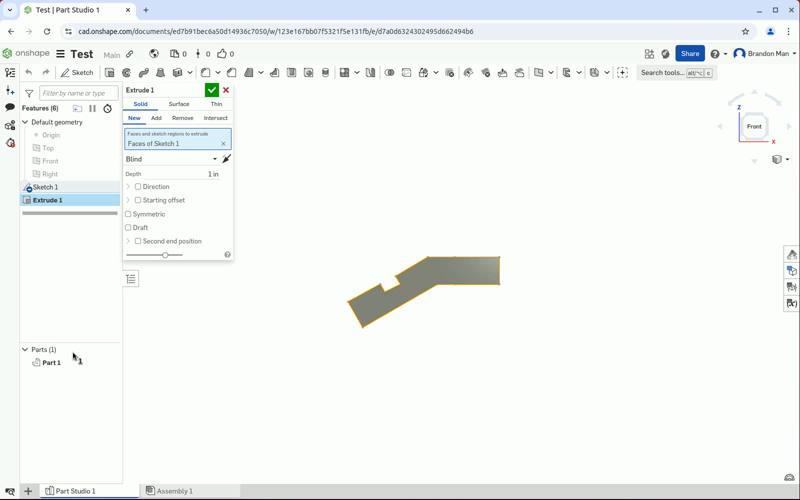
mouse_move(143, 106)
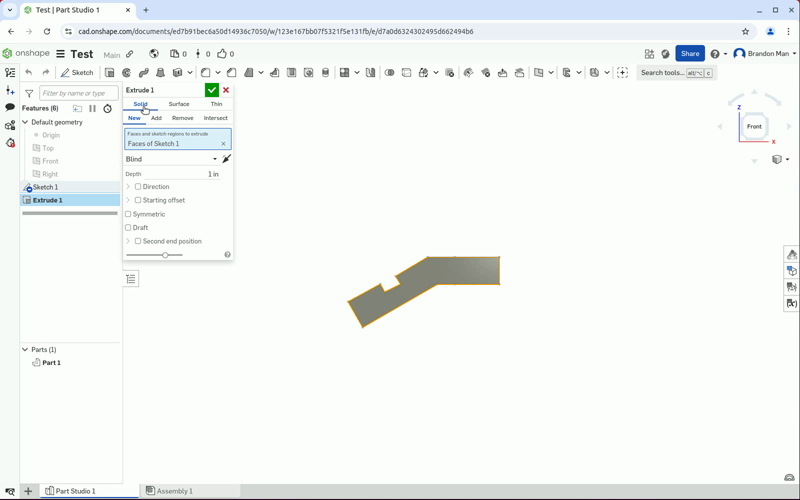
click(143, 106)
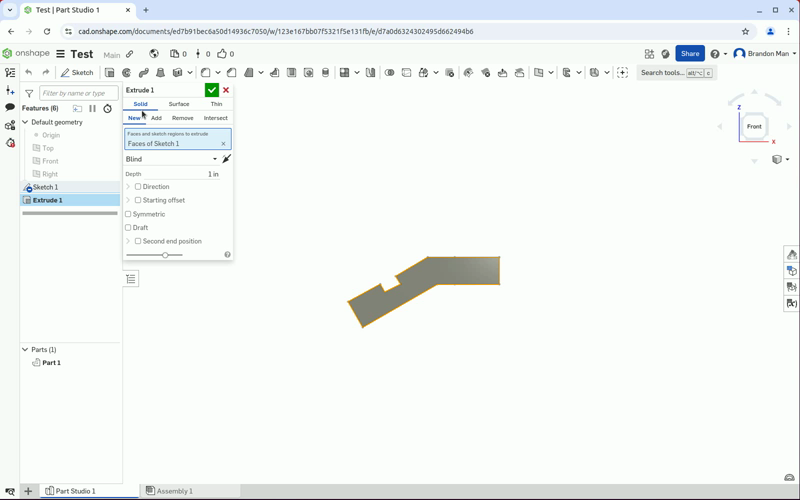
mouse_move(137, 120)
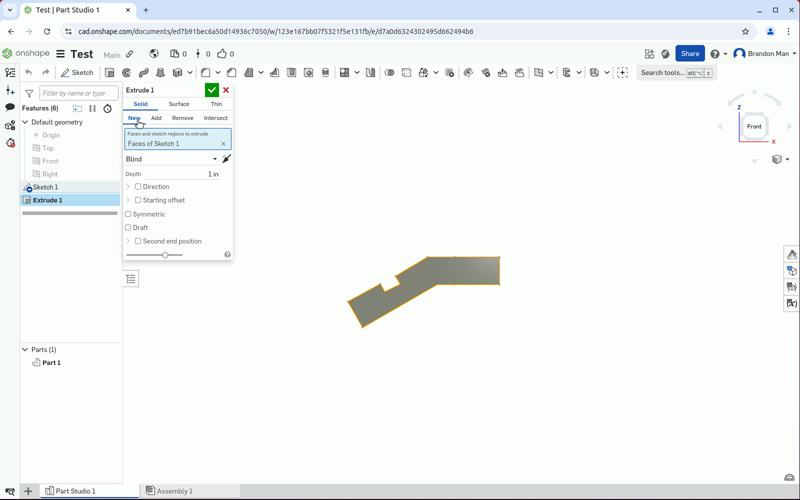
click(137, 120)
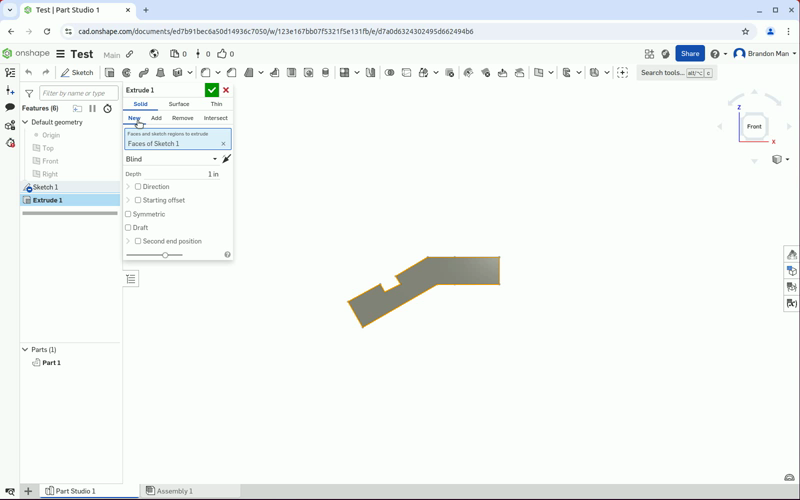
key(tab, 4)
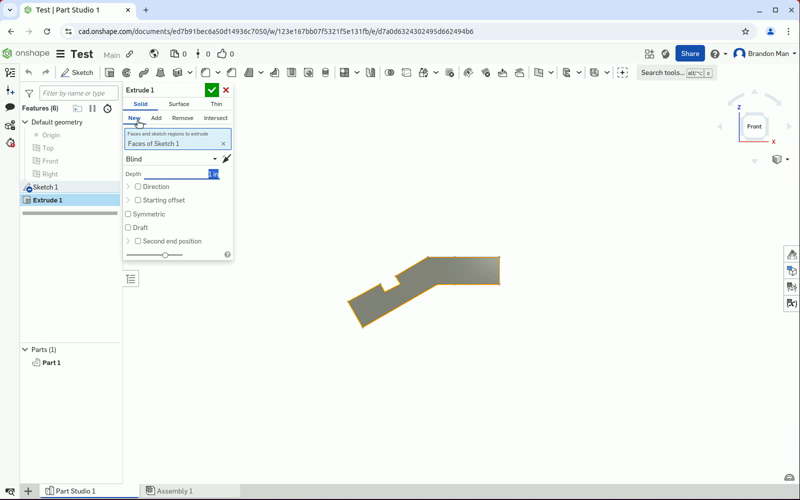
text(3.611)
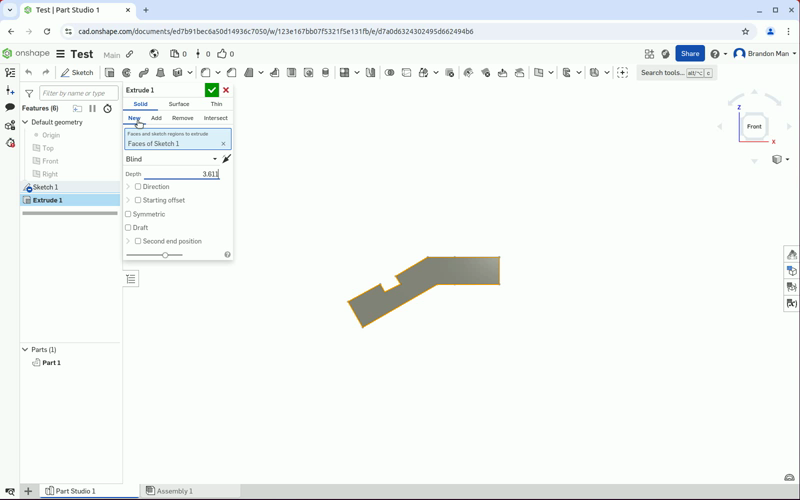
key(enter)
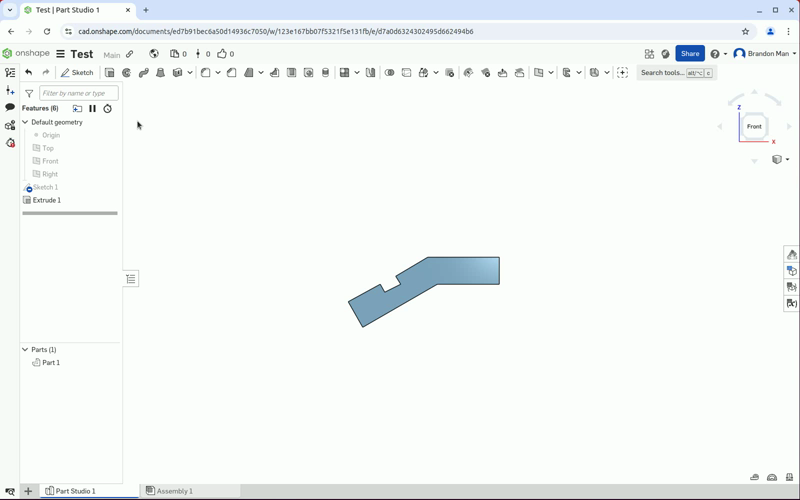
key(shift+h)
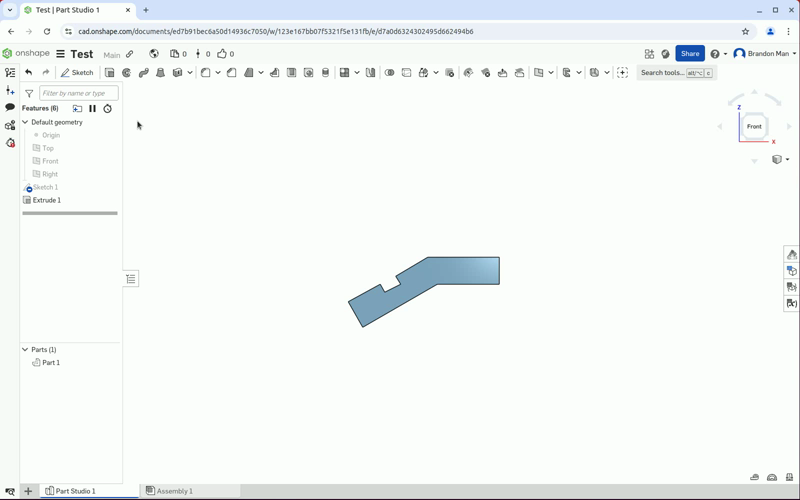
key(shift+h)
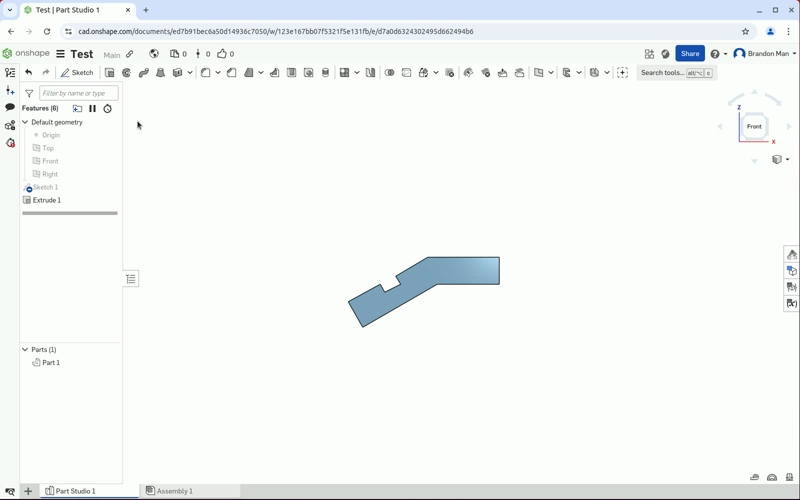
mouse_move(73, 189)
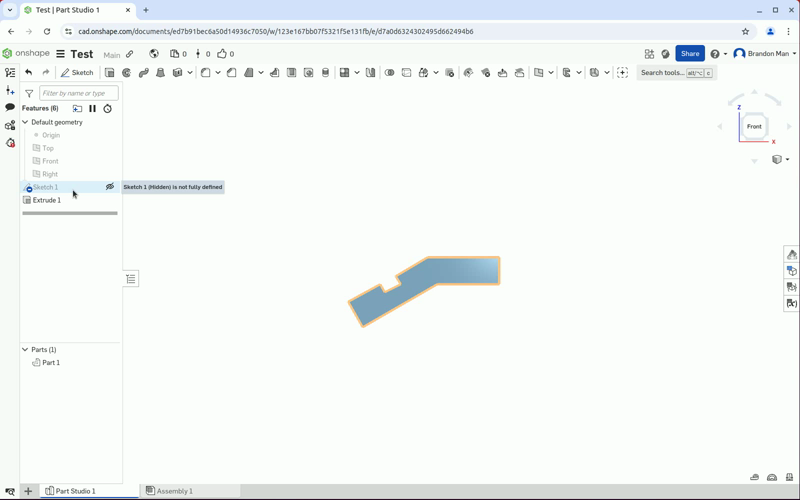
click(73, 189)
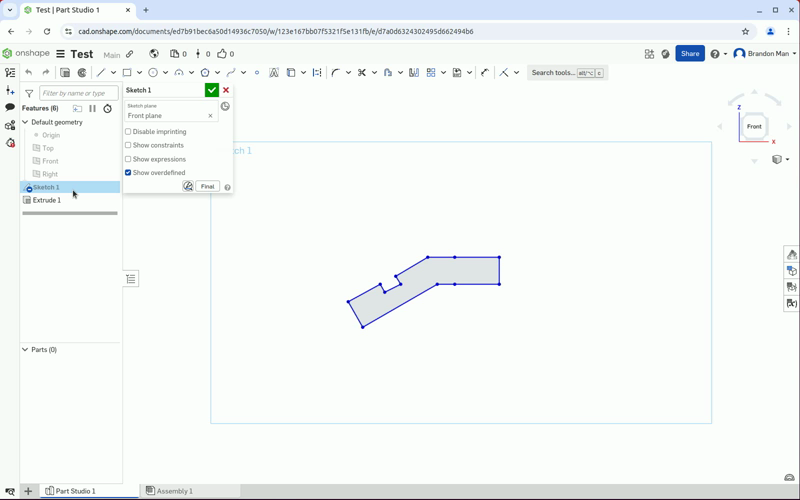
mouse_move(229, 92)
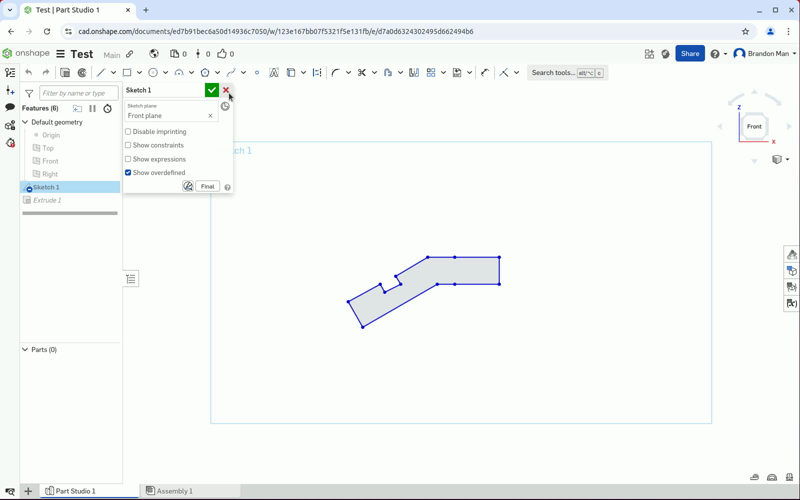
click(229, 92)
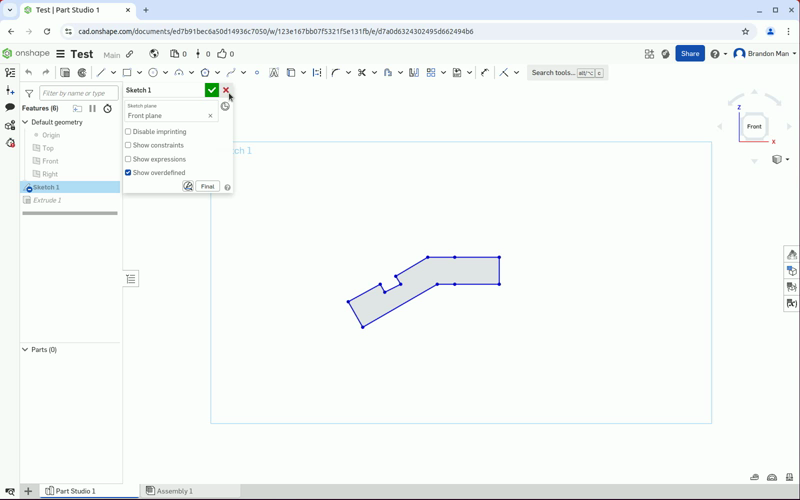
key(shift+s)
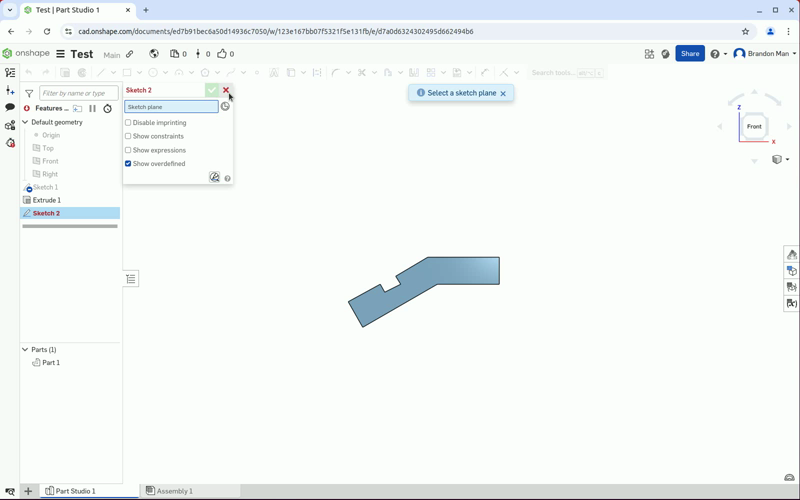
mouse_move(73, 163)
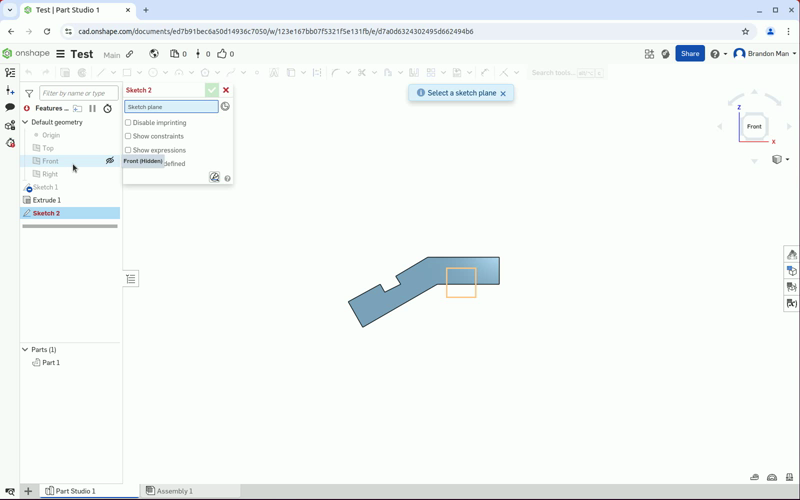
click(73, 163)
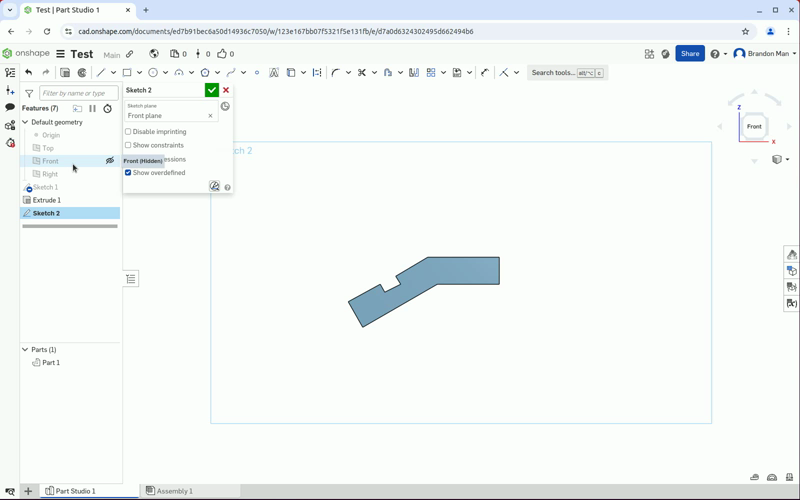
mouse_move(73, 352)
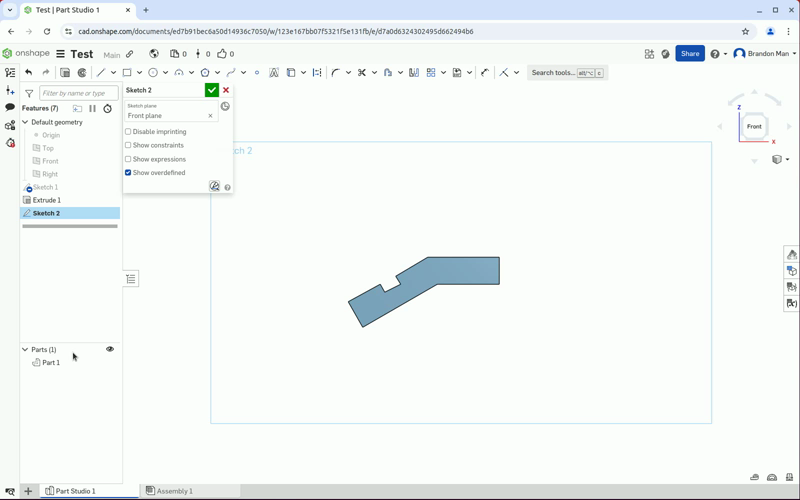
key(y)
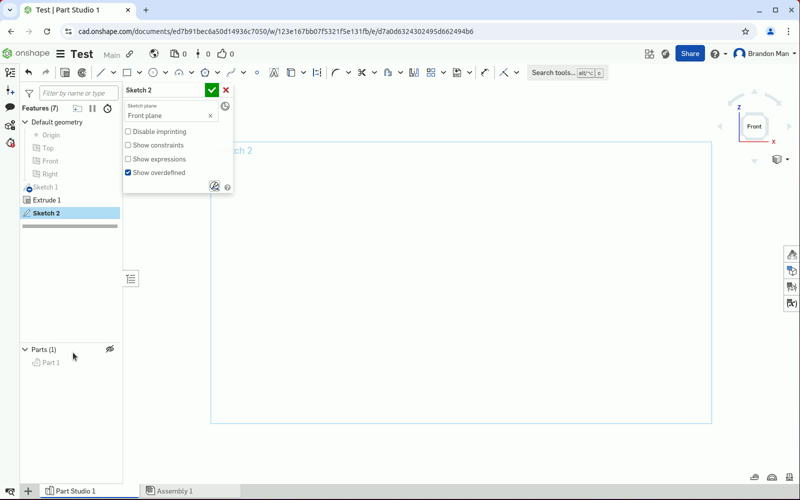
key(l)
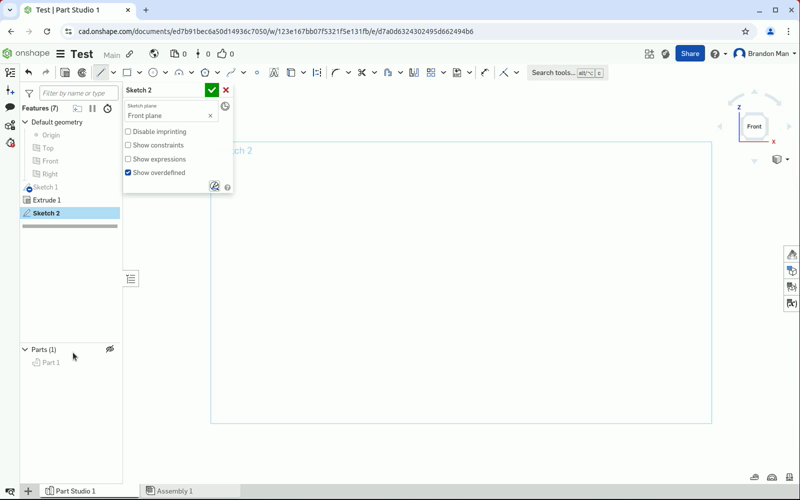
key_down(shift)
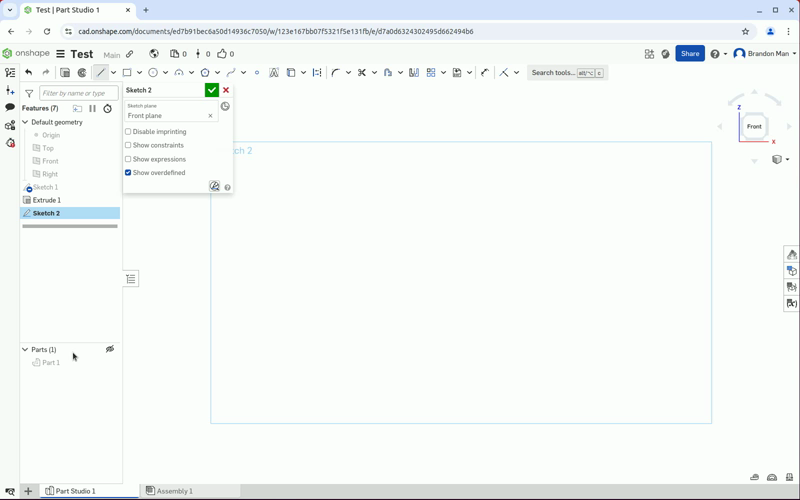
mouse_move(456, 311)
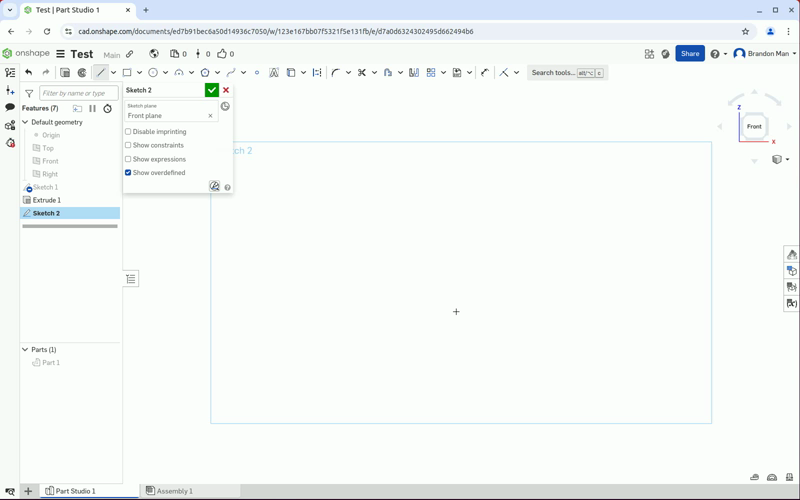
click(456, 311)
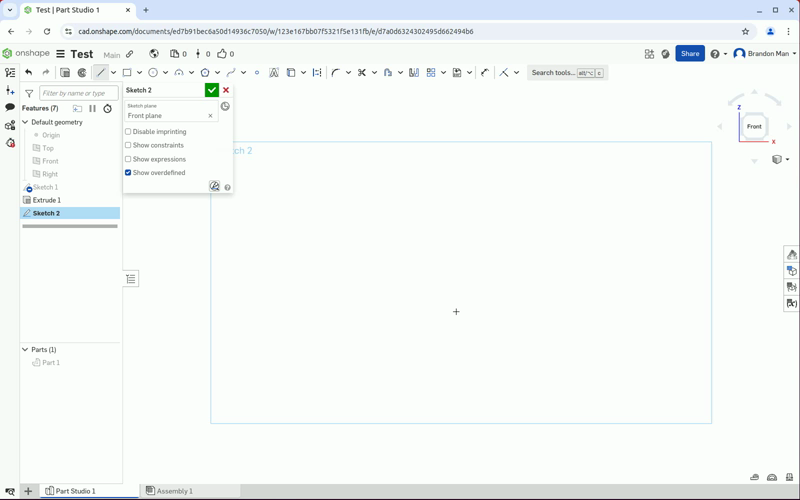
key_up(shift)
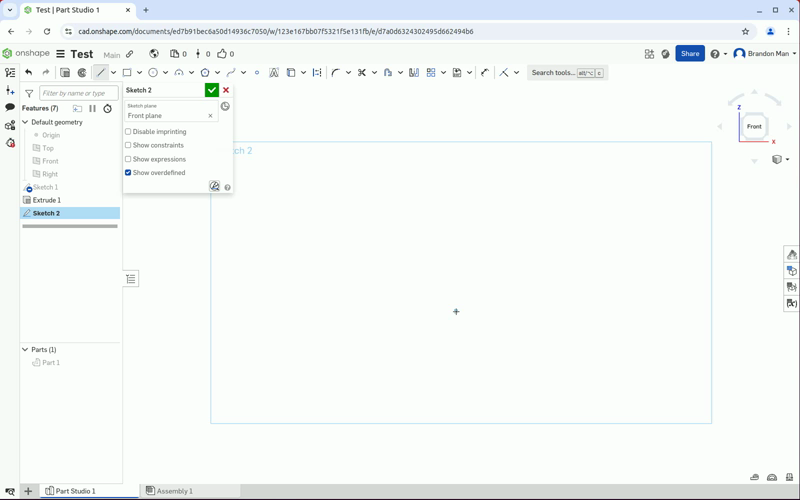
key_down(shift)
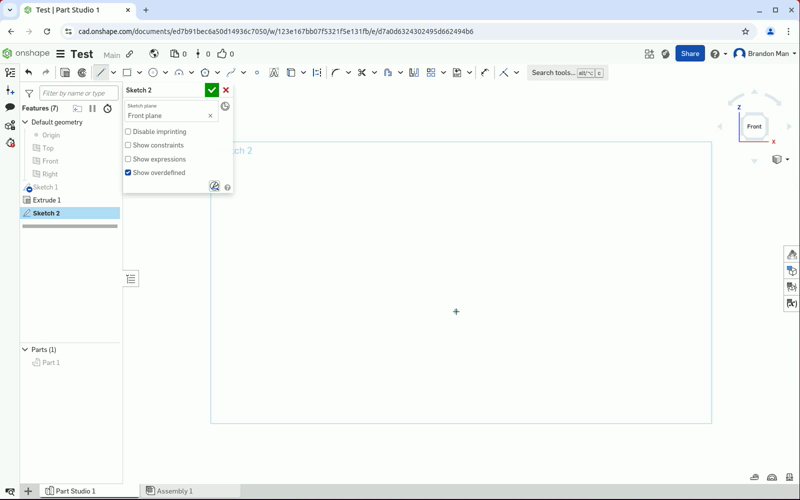
mouse_move(546, 311)
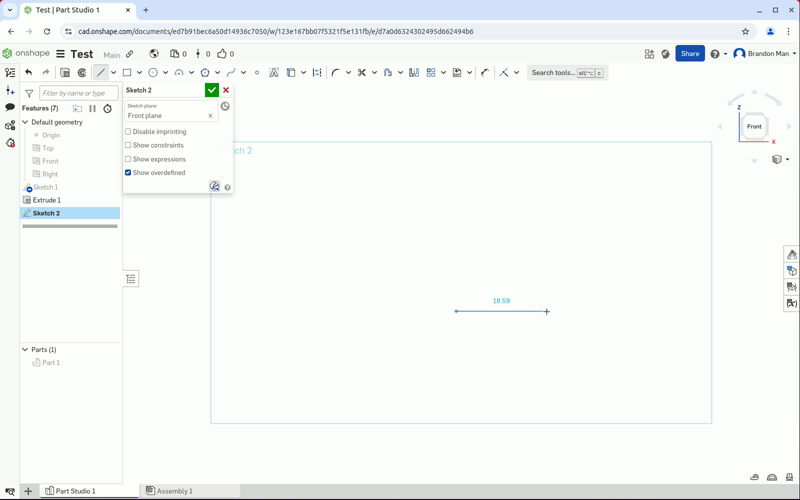
click(546, 311)
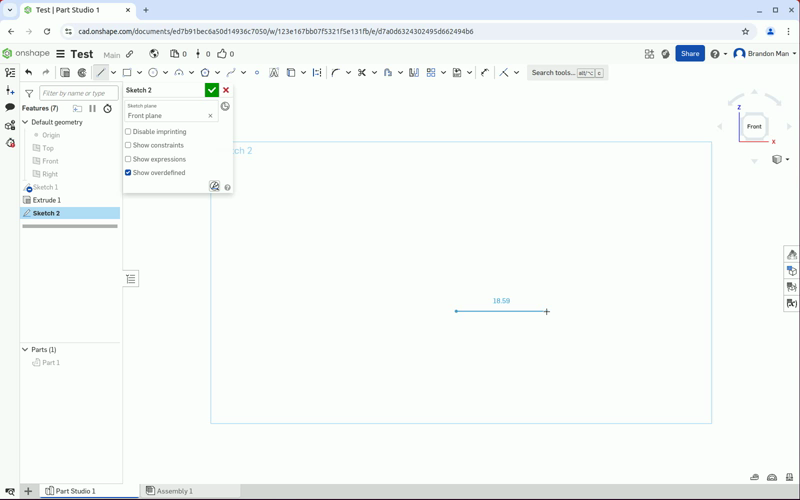
key_up(shift)
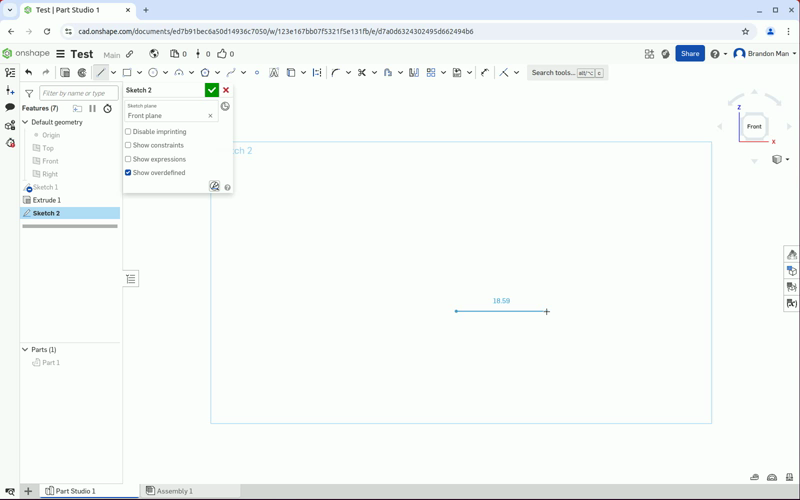
key_down(shift)
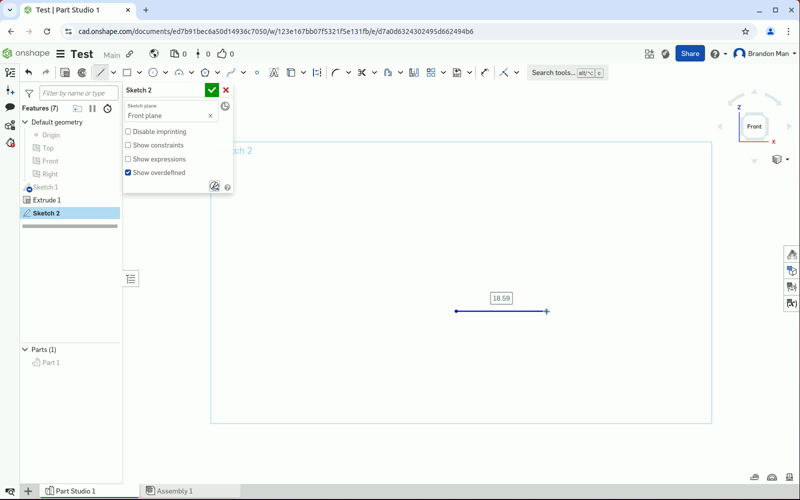
mouse_move(546, 238)
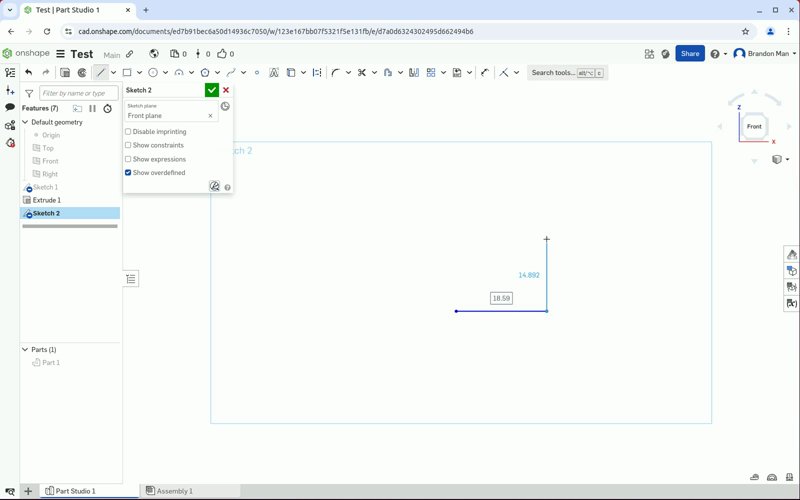
click(546, 238)
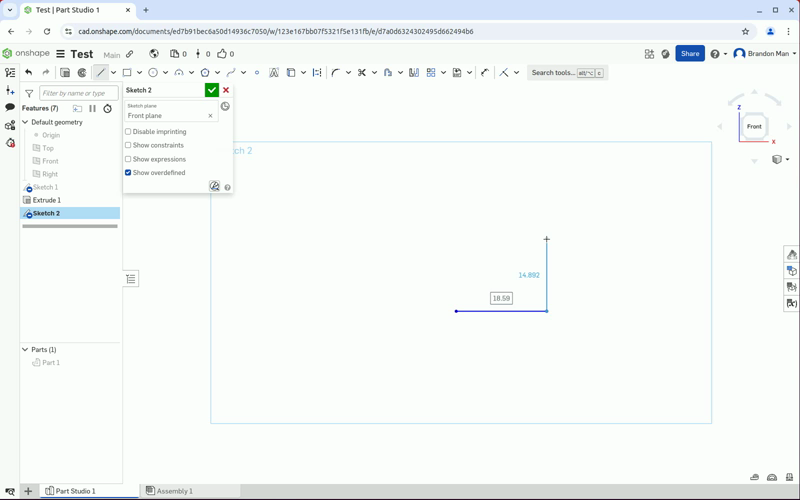
key_up(shift)
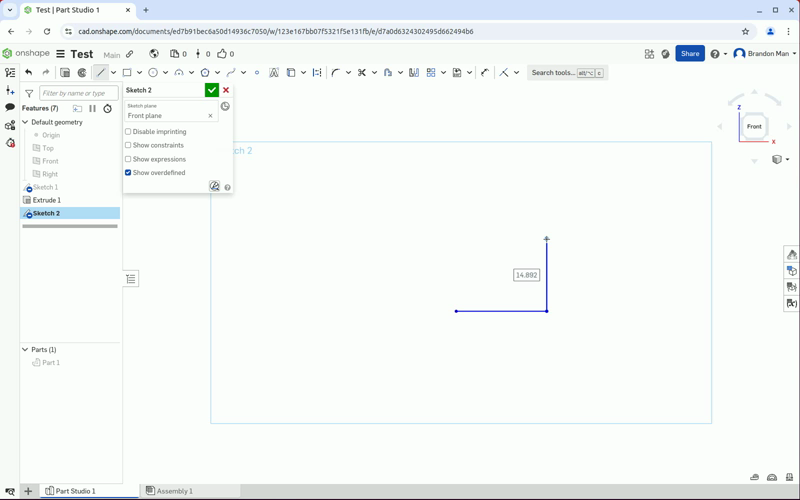
key_down(shift)
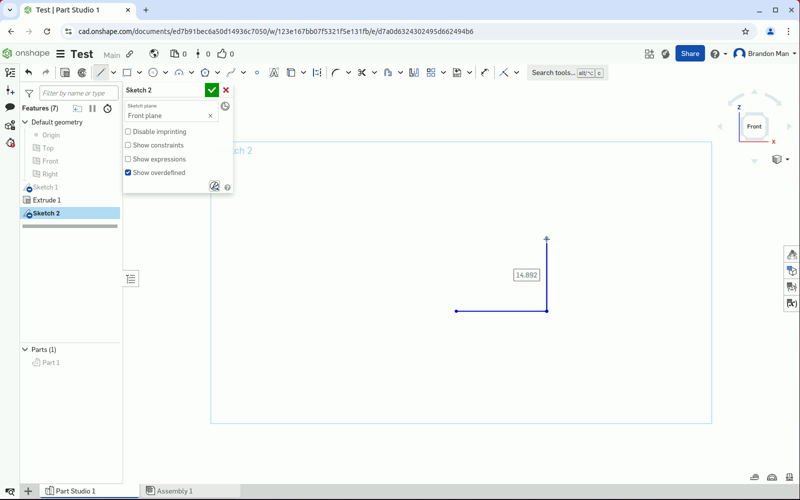
mouse_move(456, 238)
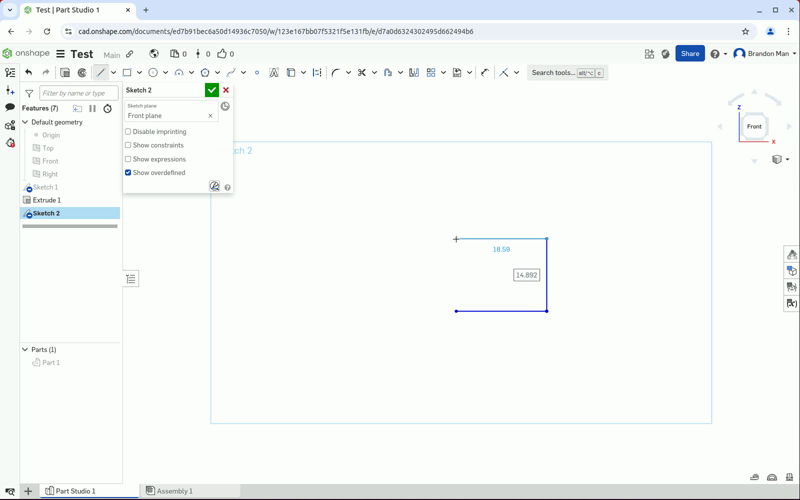
click(456, 238)
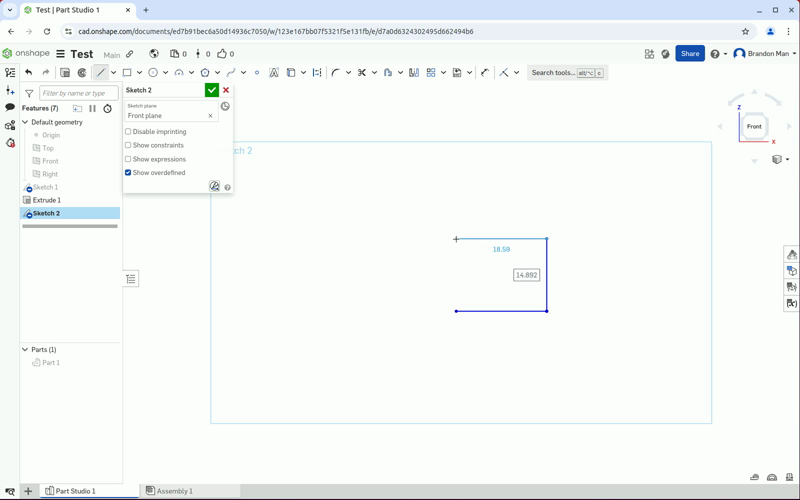
key_up(shift)
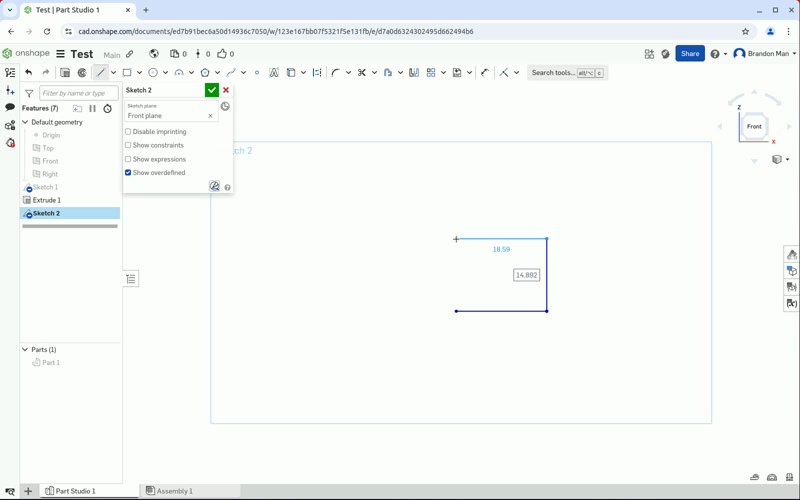
key_down(shift)
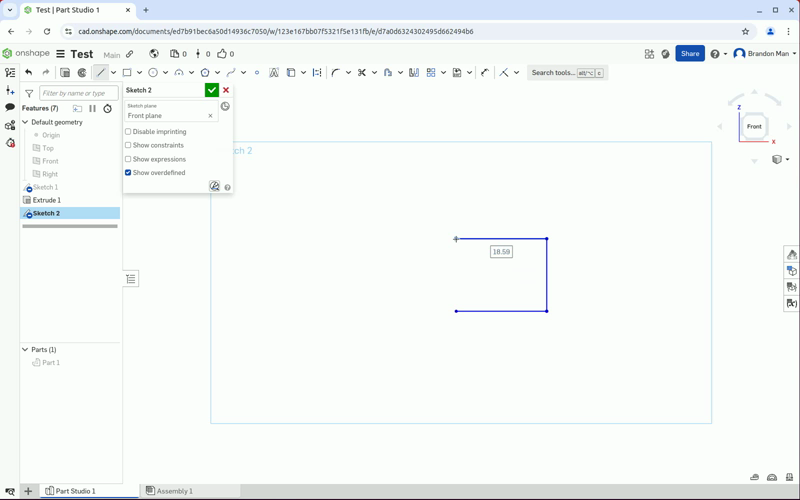
mouse_move(486, 238)
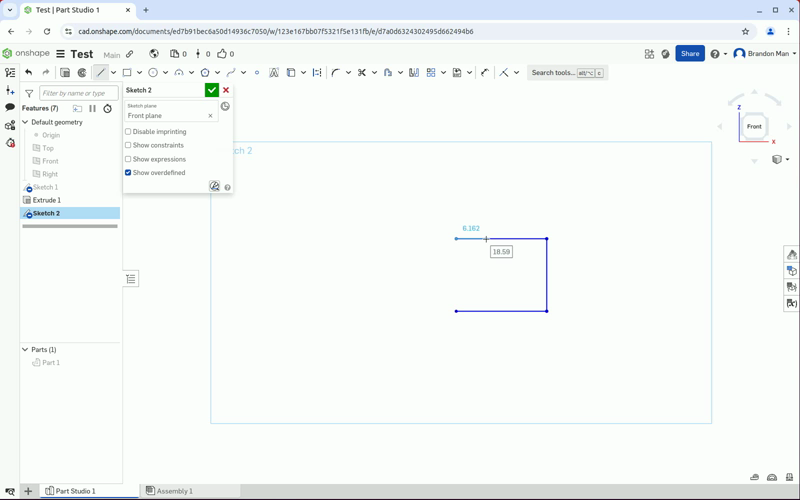
mouse_move(456, 256)
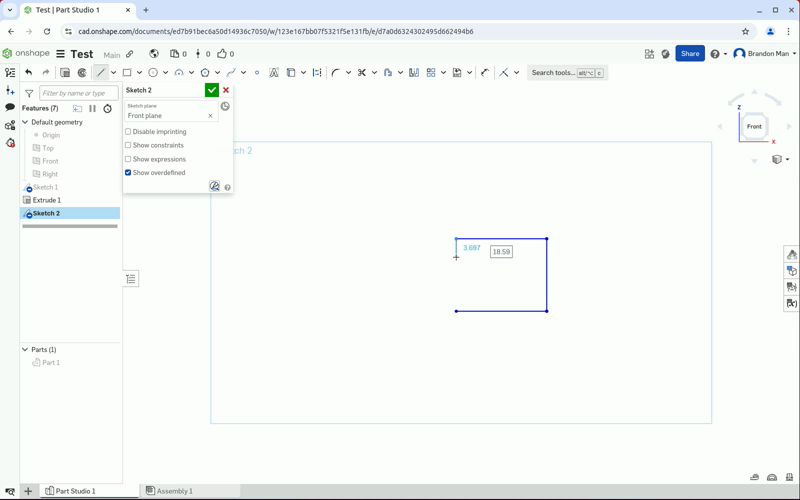
click(456, 256)
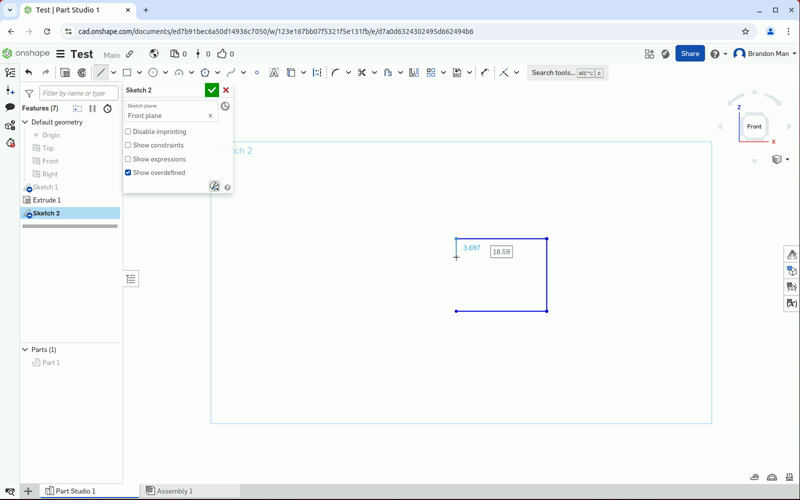
key_up(shift)
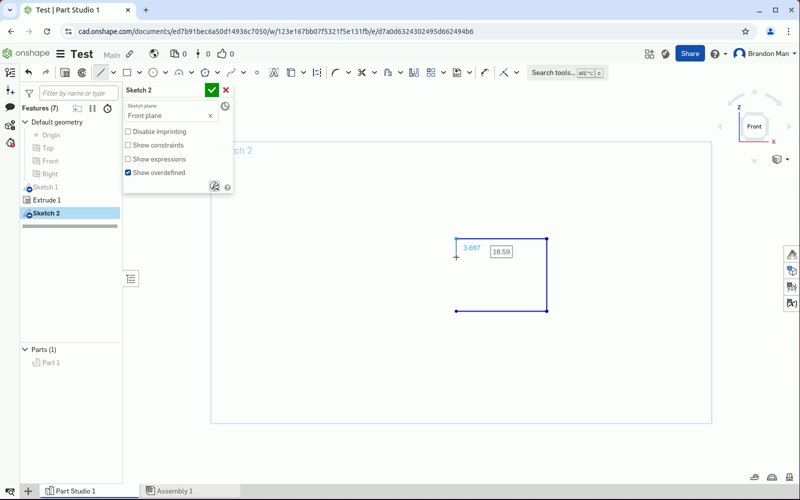
key_down(shift)
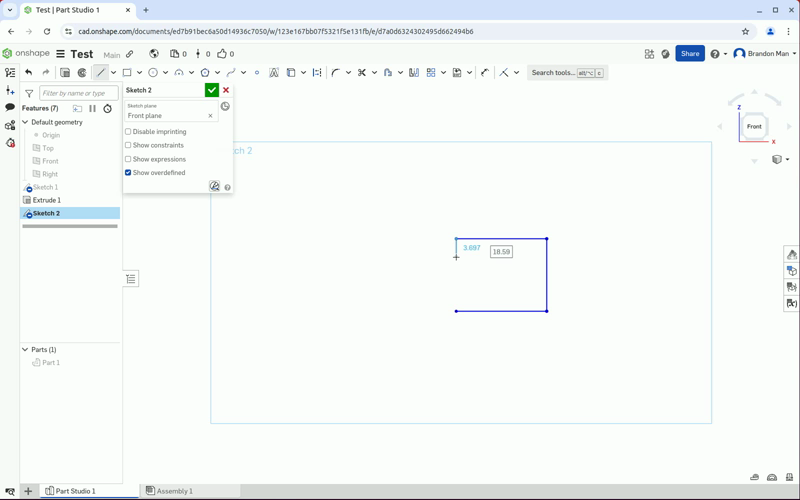
mouse_move(486, 256)
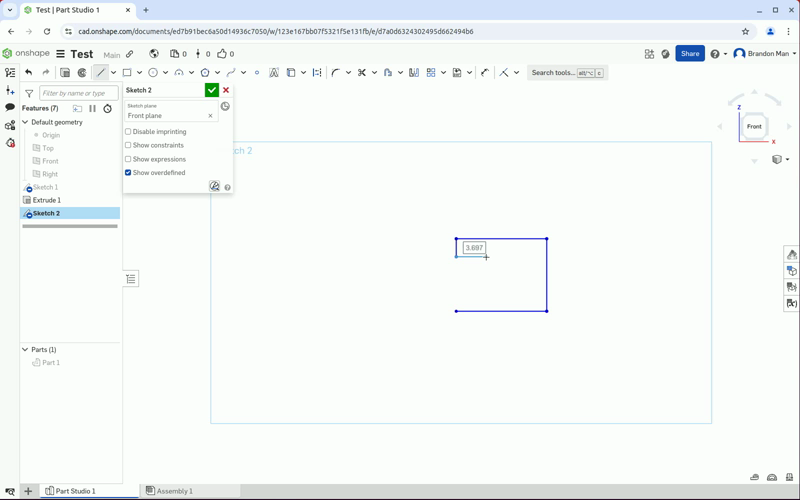
mouse_move(499, 256)
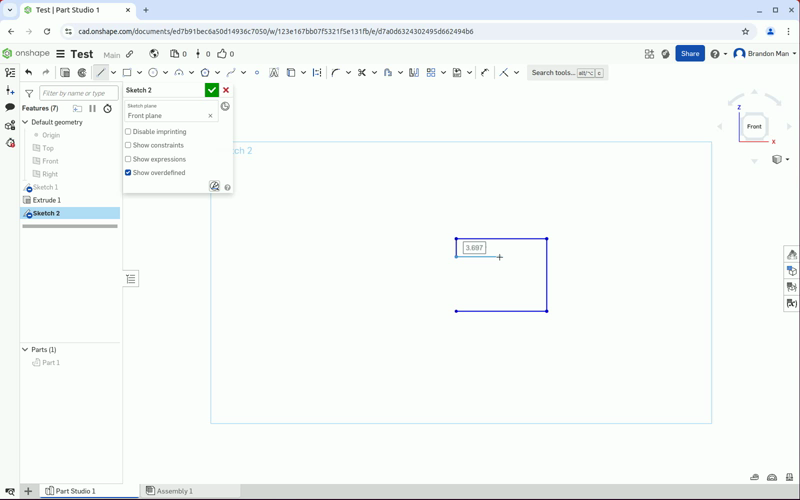
click(499, 256)
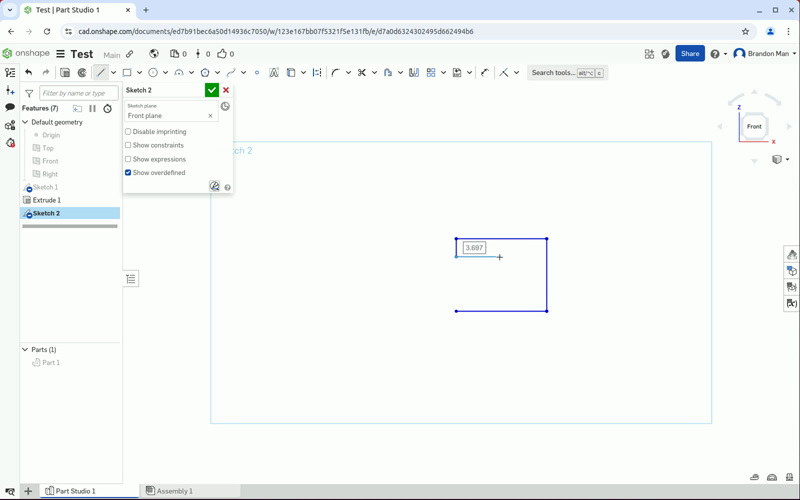
key_up(shift)
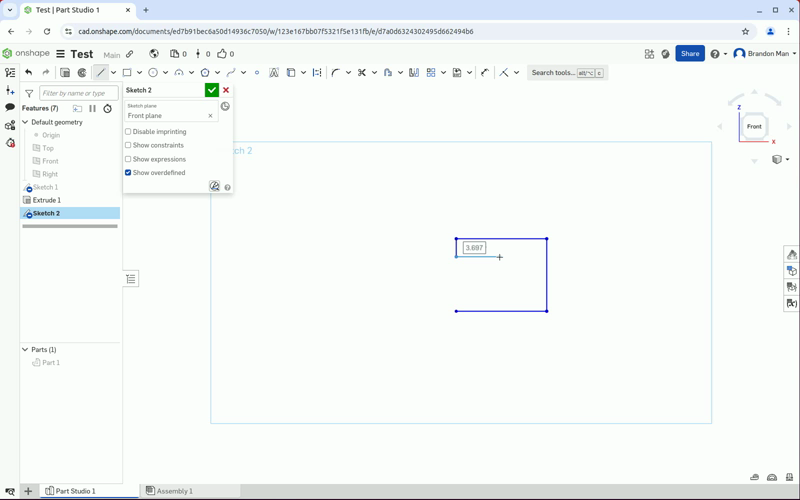
key_down(shift)
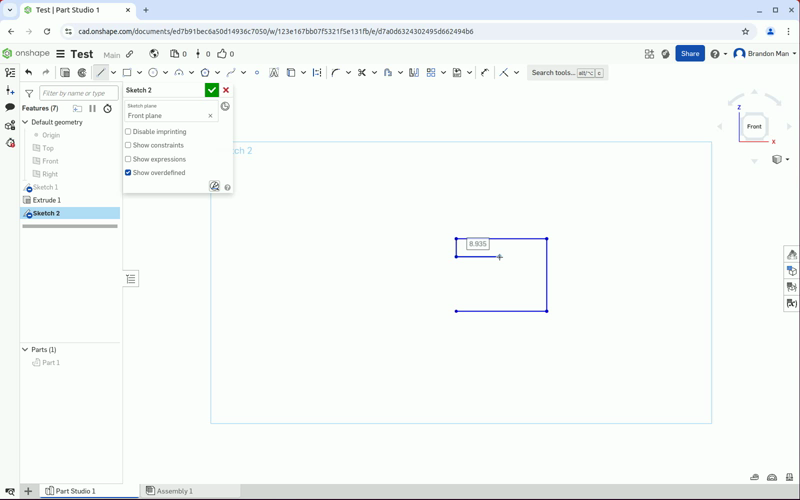
mouse_move(529, 256)
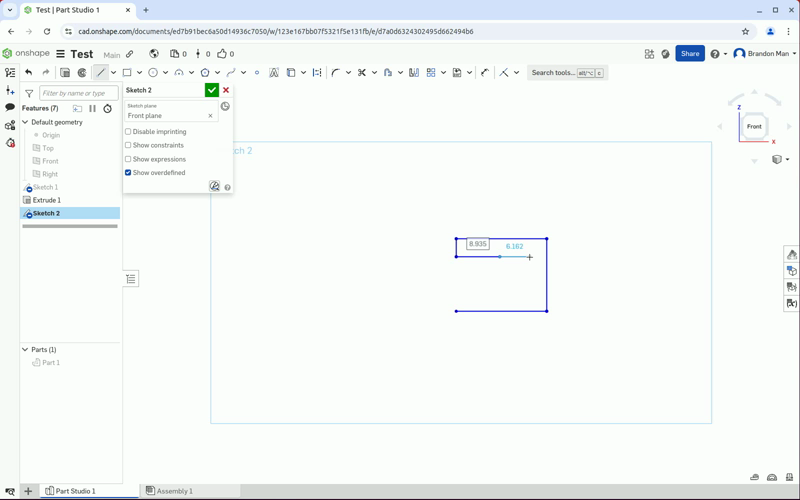
mouse_move(499, 284)
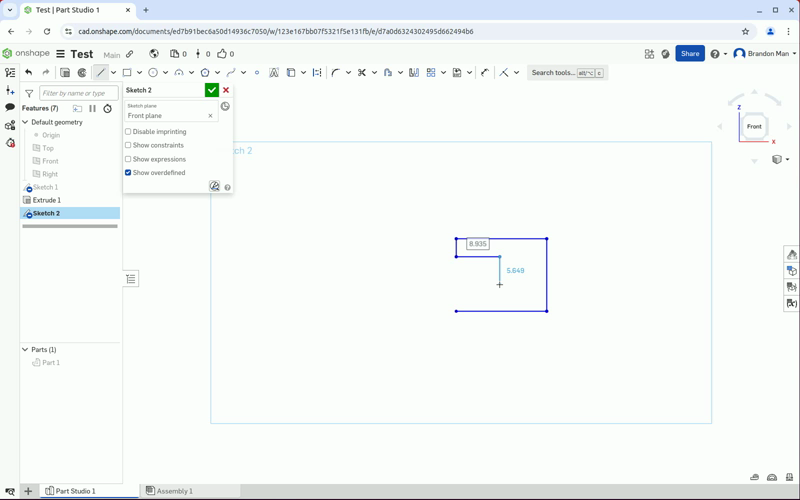
click(499, 284)
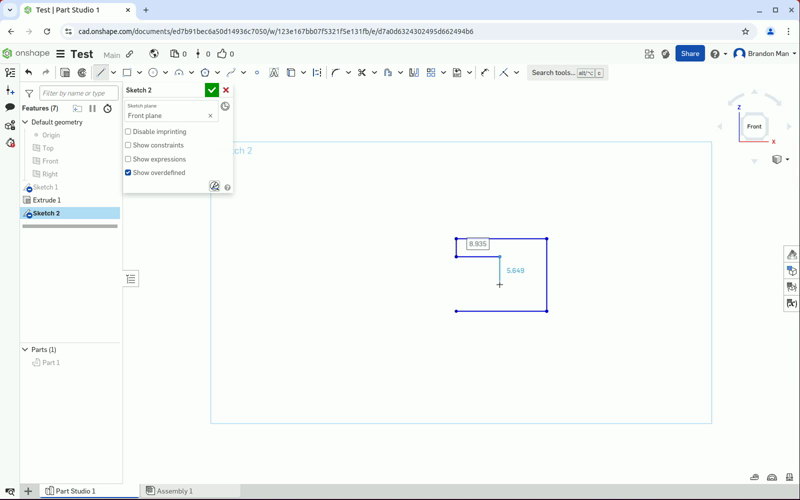
key_up(shift)
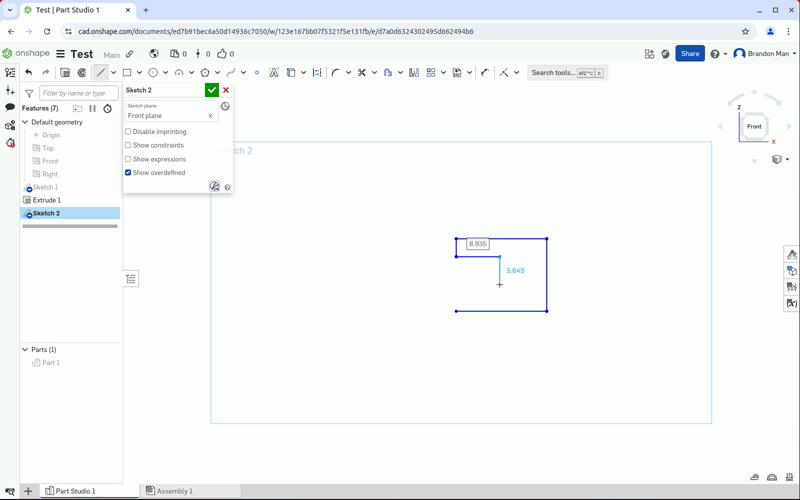
key_down(shift)
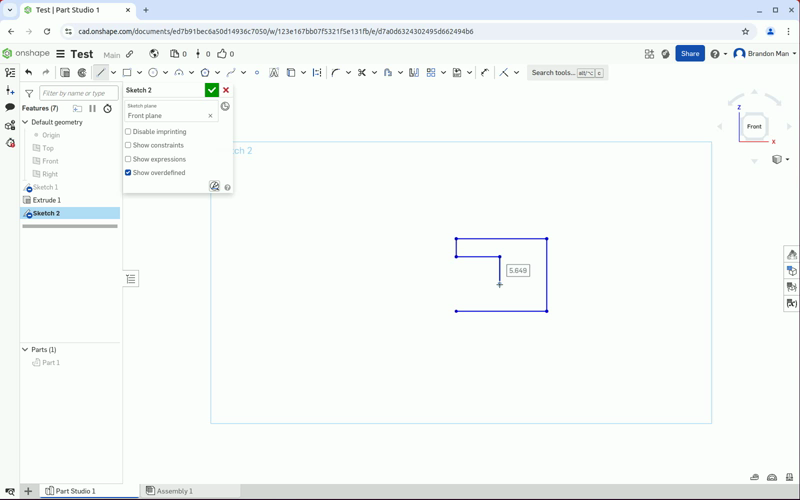
mouse_move(529, 284)
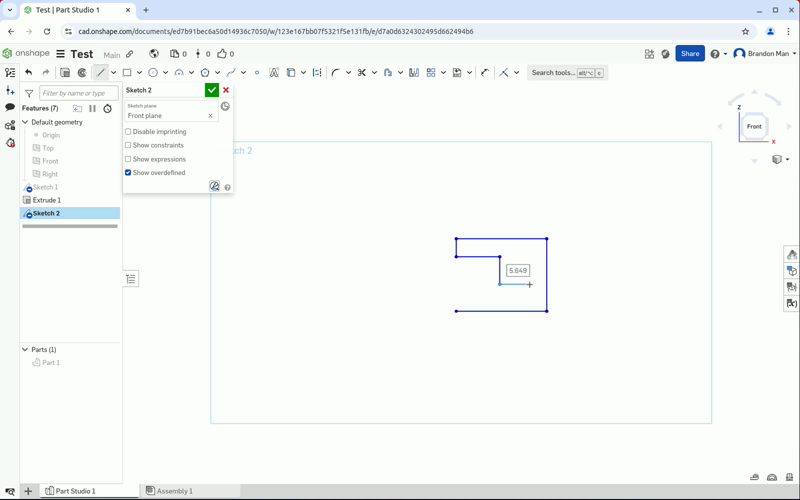
mouse_move(456, 284)
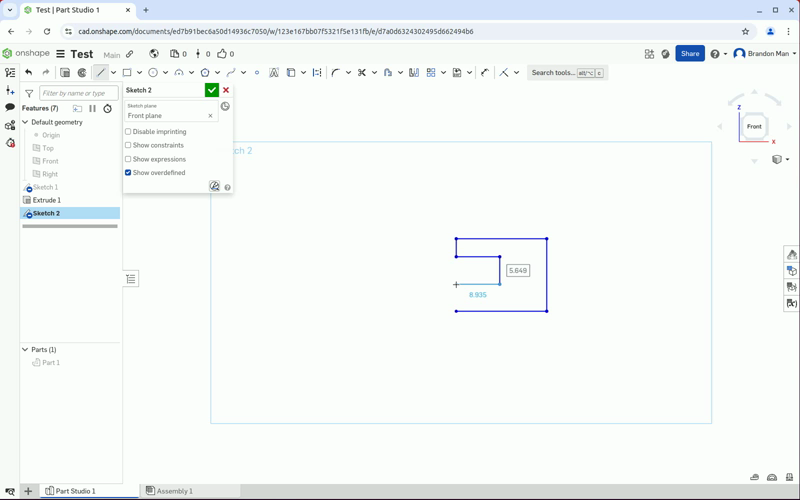
click(456, 284)
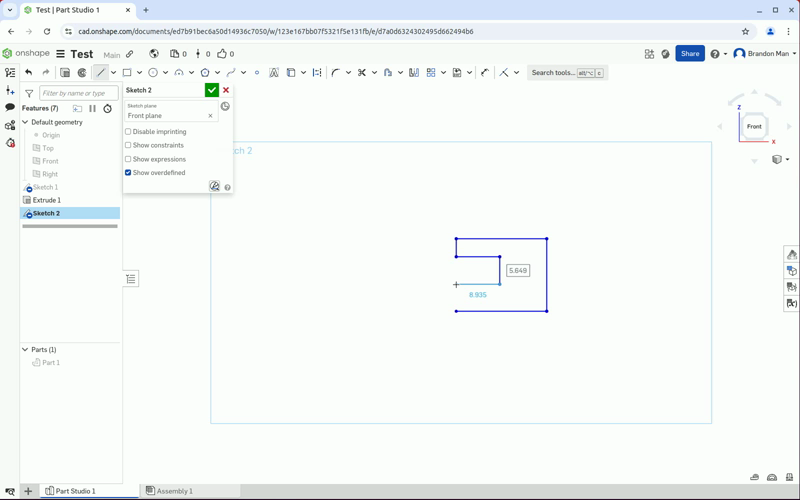
key_up(shift)
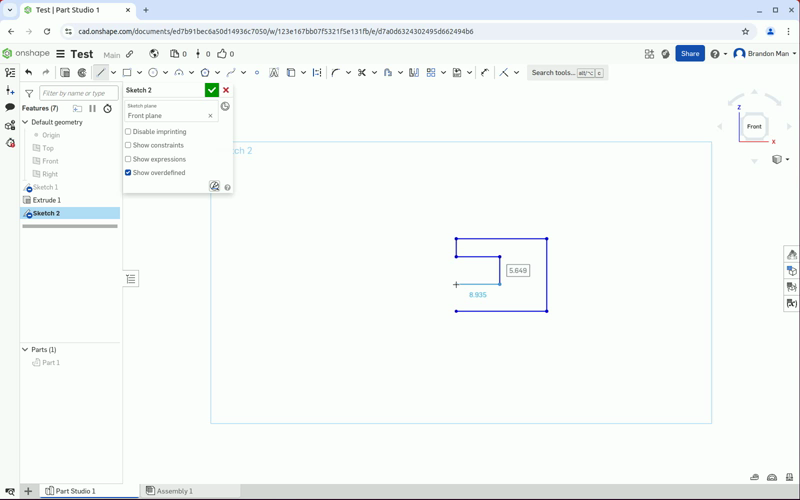
mouse_move(486, 284)
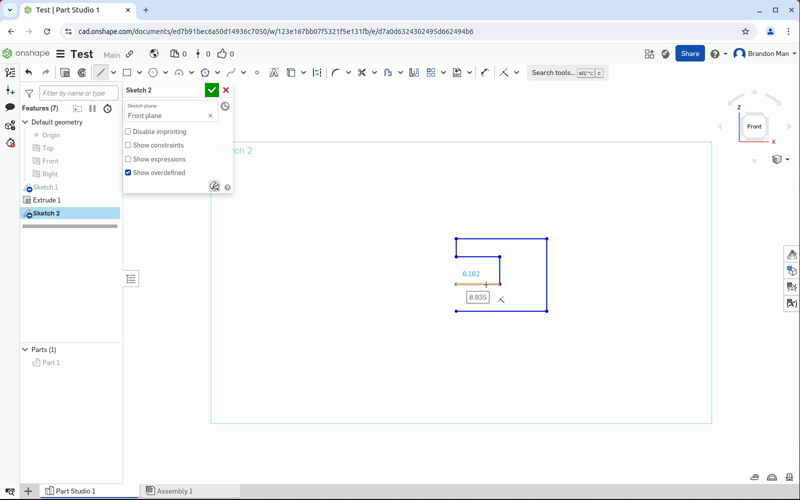
key_down(shift)
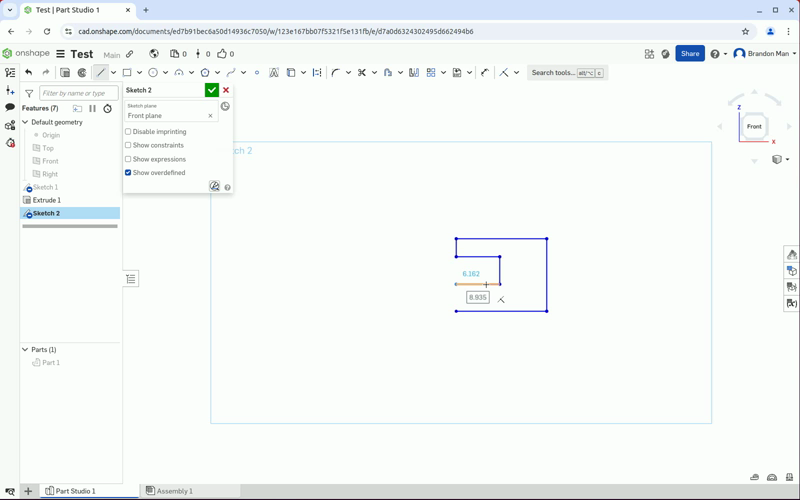
mouse_move(456, 311)
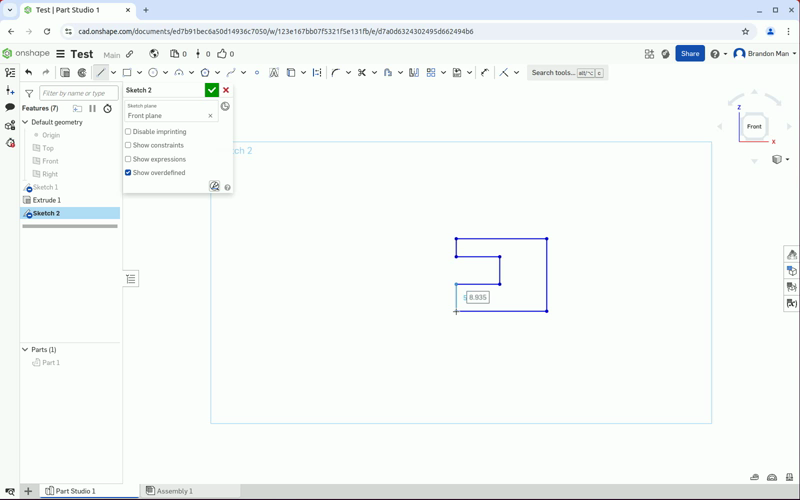
key_up(shift)
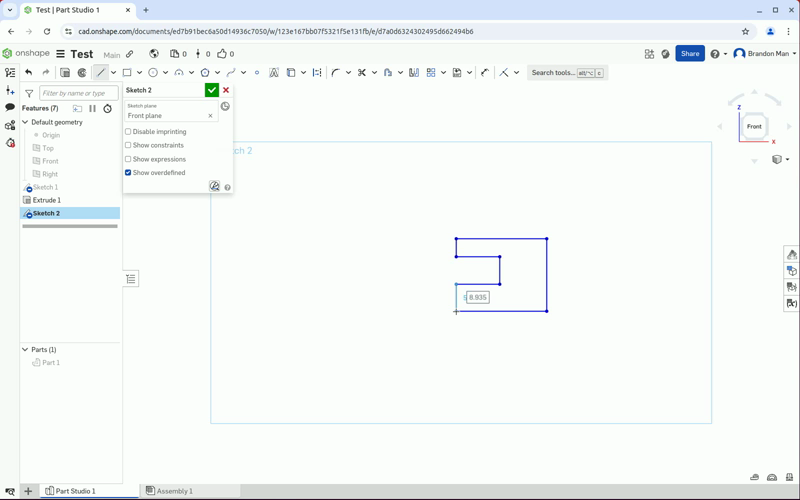
click(456, 311)
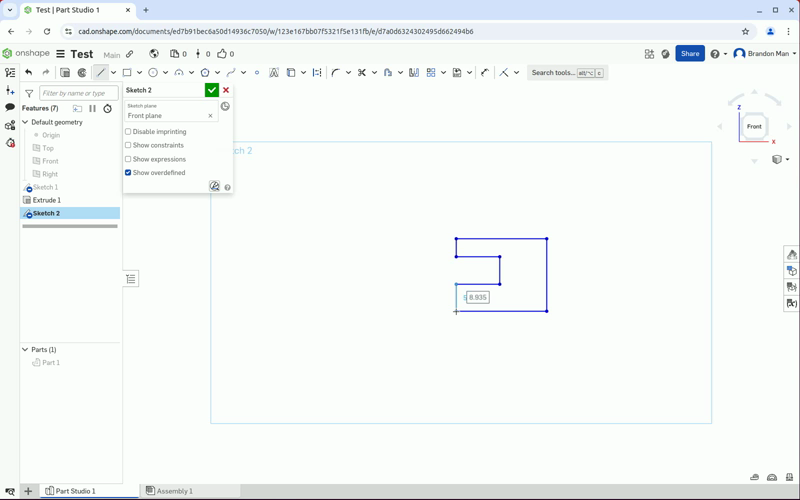
key(esc)
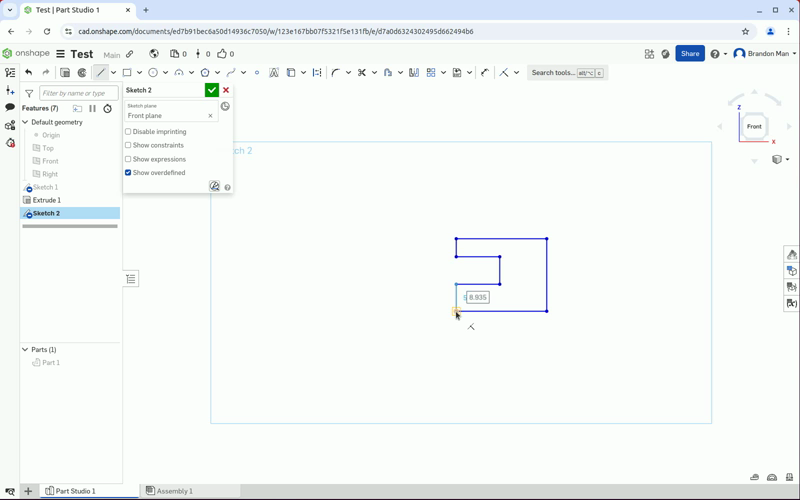
mouse_move(487, 245)
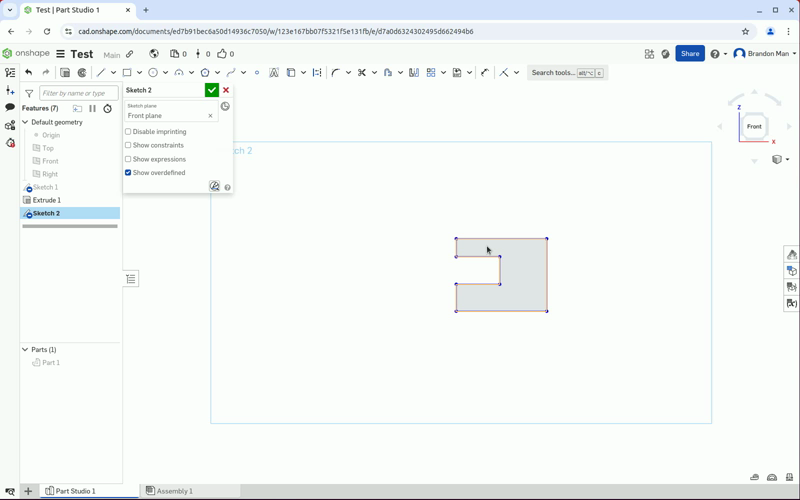
click(487, 245)
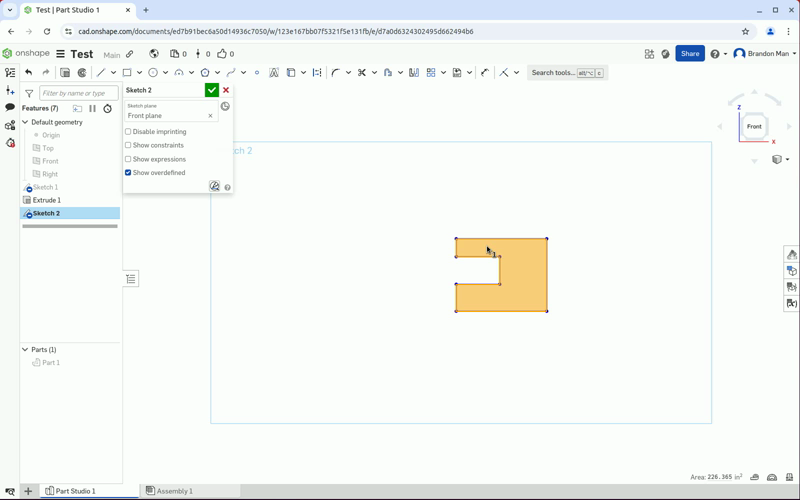
mouse_move(73, 352)
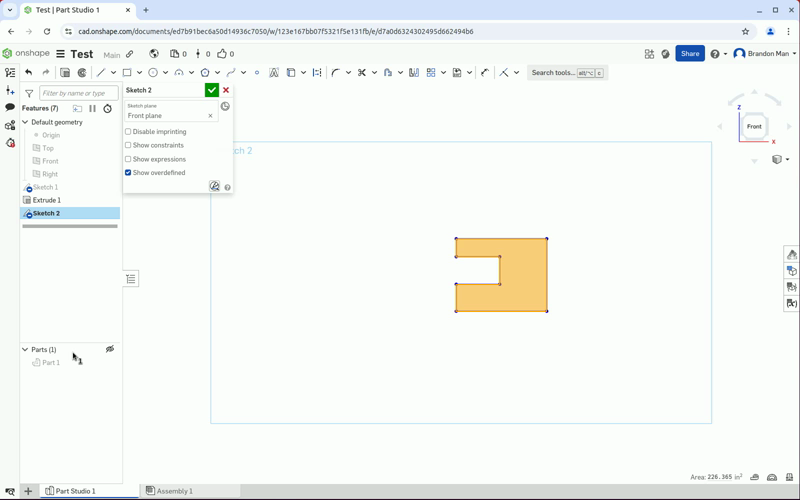
key(shift+y)
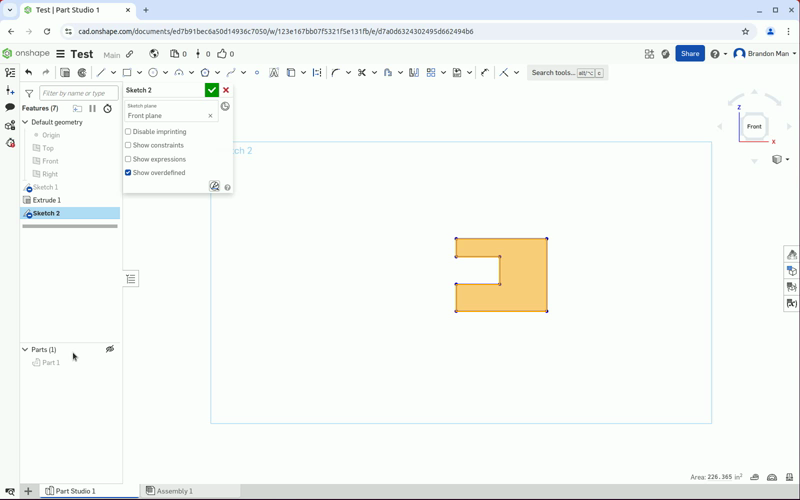
key(shift+e)
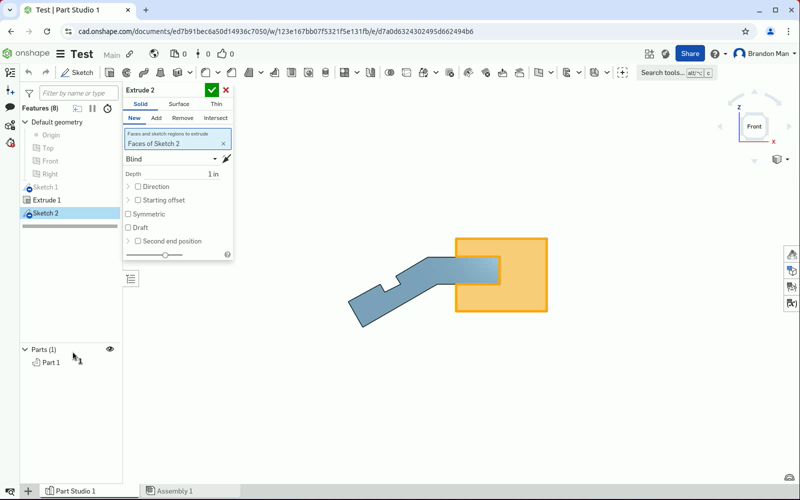
mouse_move(143, 106)
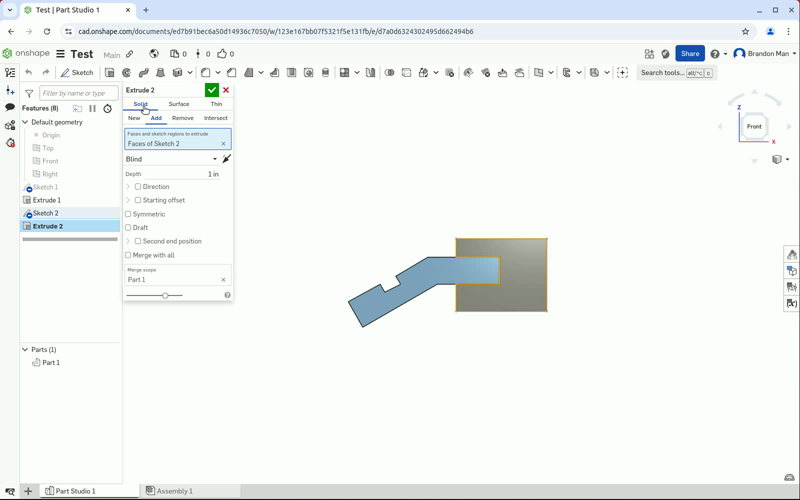
click(143, 106)
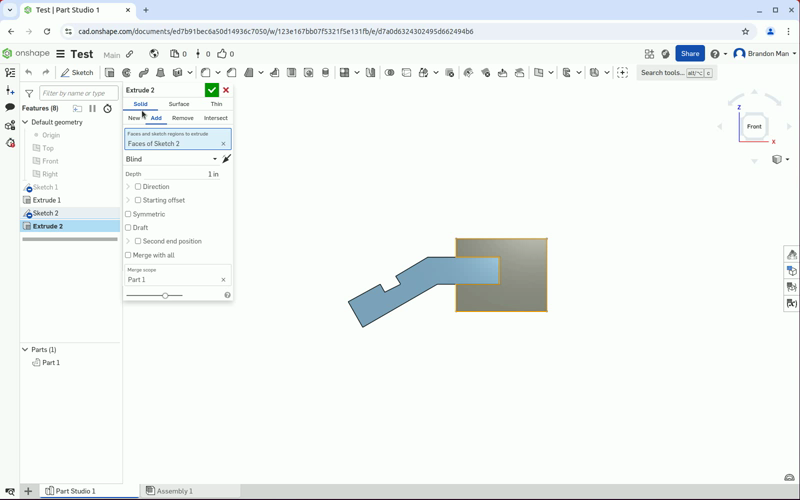
mouse_move(137, 120)
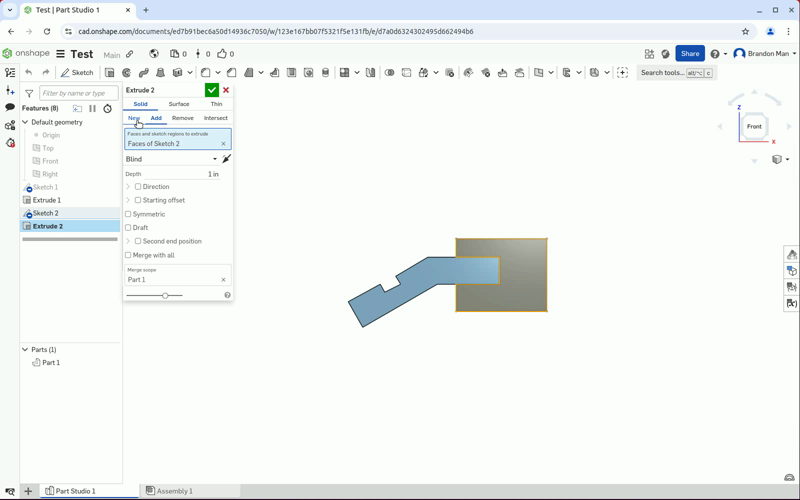
click(137, 120)
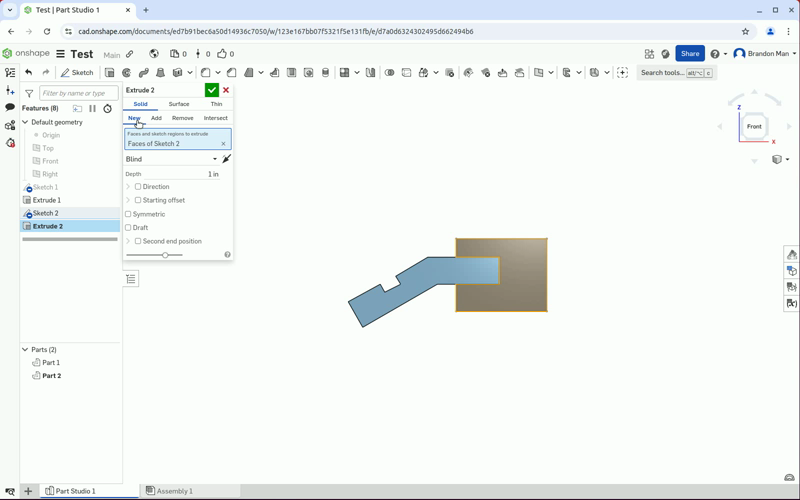
key(tab, 4)
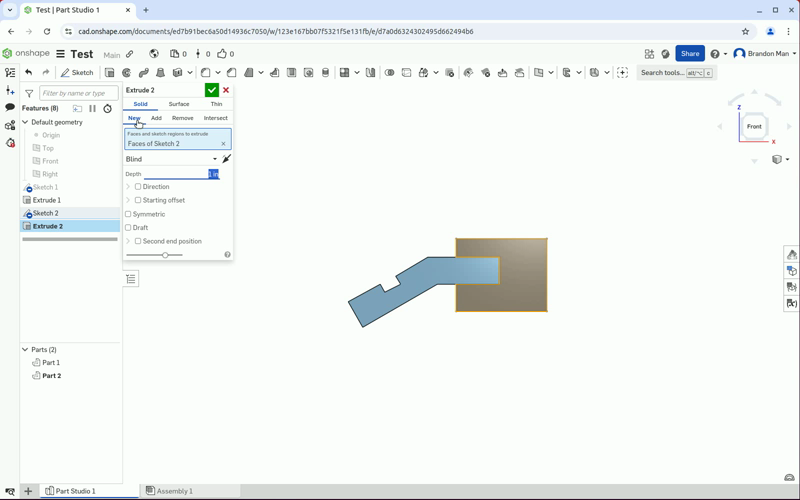
text(3.611)
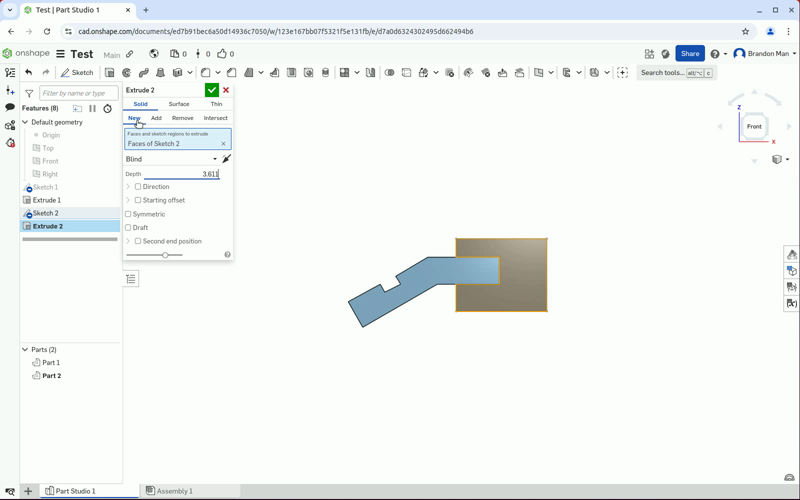
key(enter)
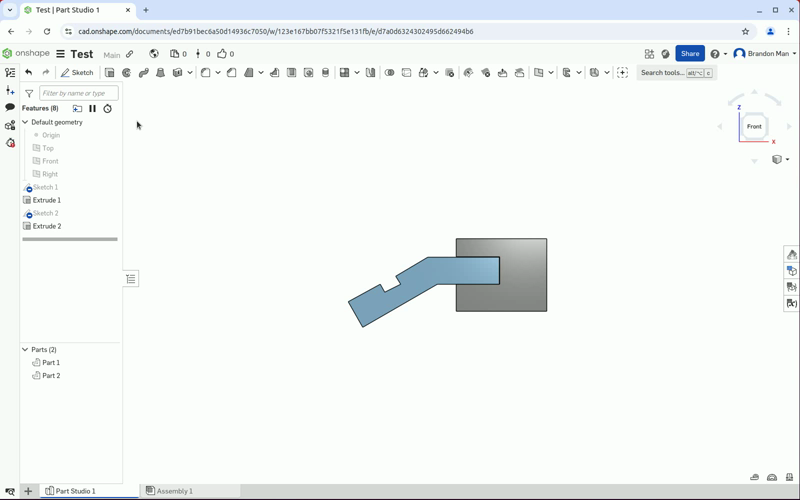
key(shift+h)
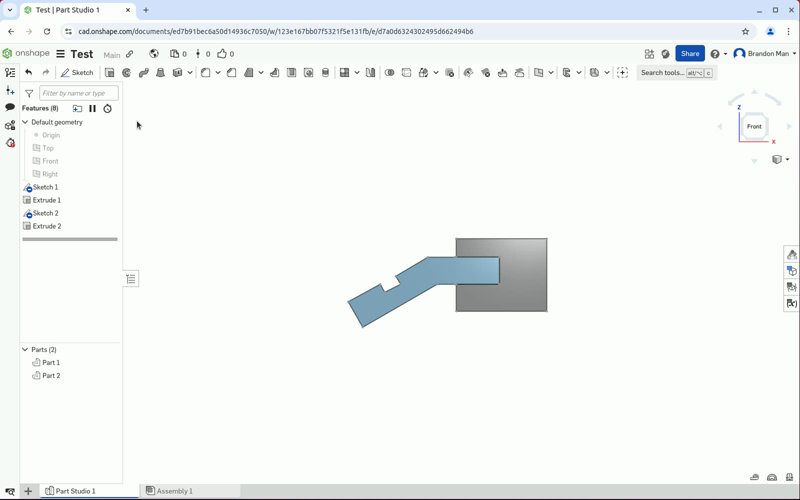
key(shift+h)
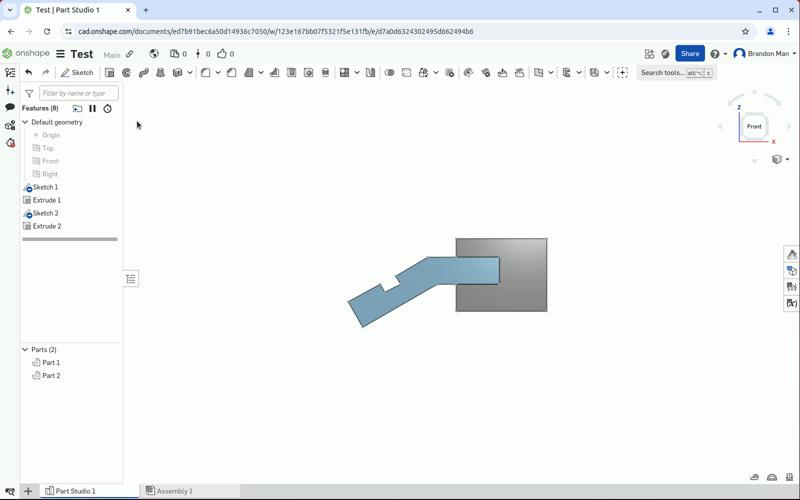
key(shift+7)
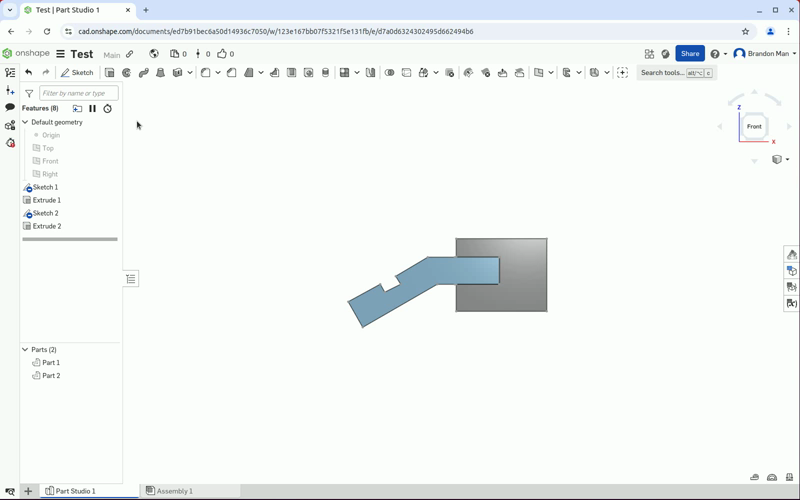
key(left, 2)
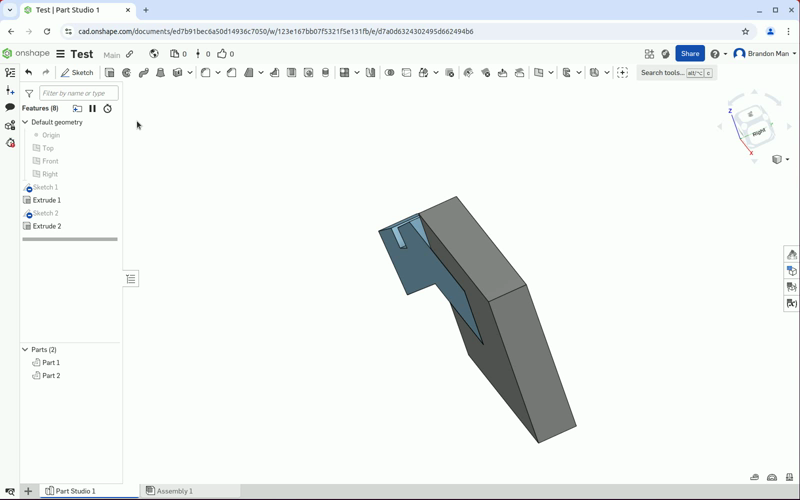
key(down, 2)
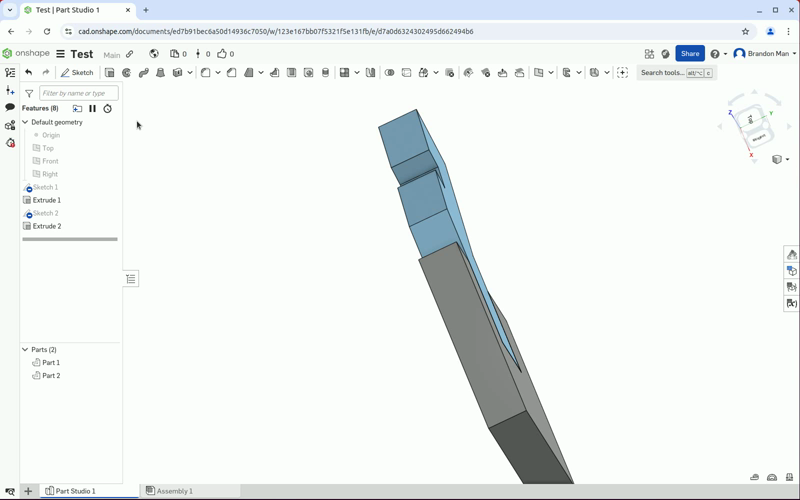
key(up, 2)
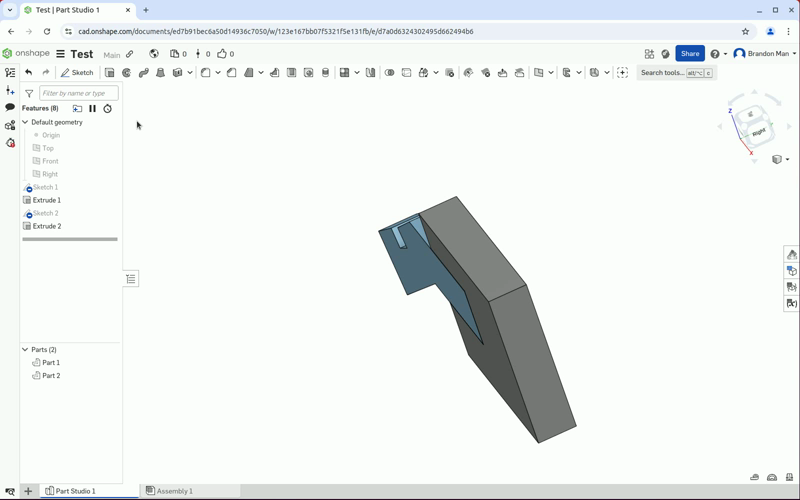
key(right, 2)
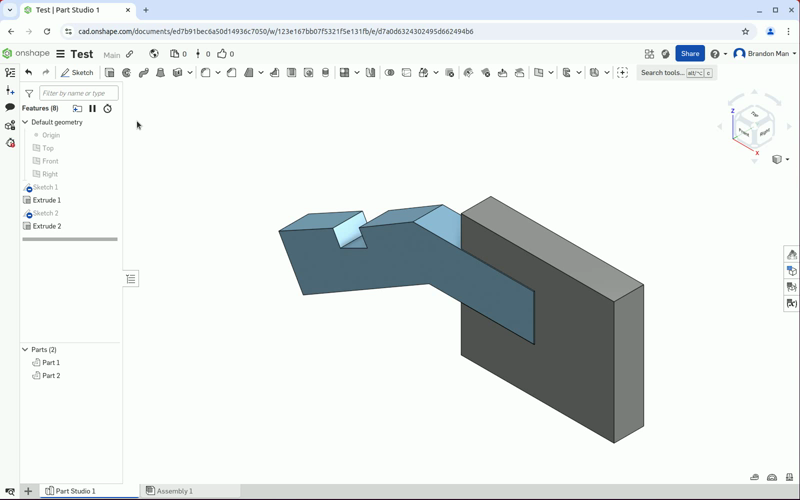
mouse_move(73, 189)
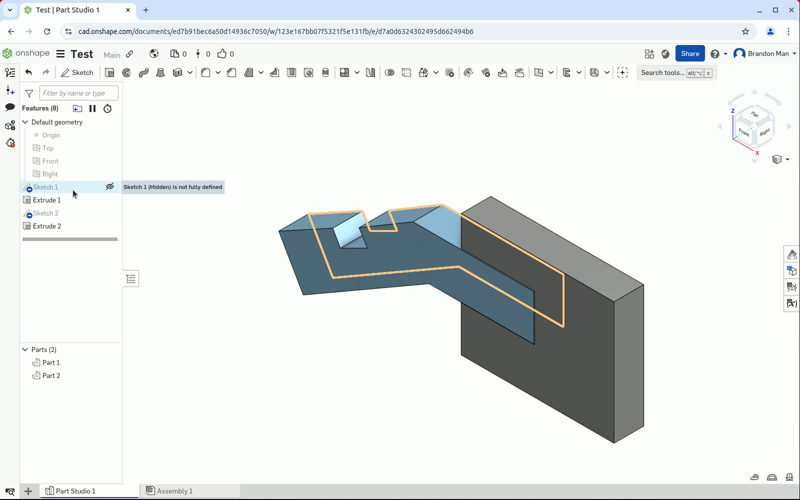
click(73, 189)